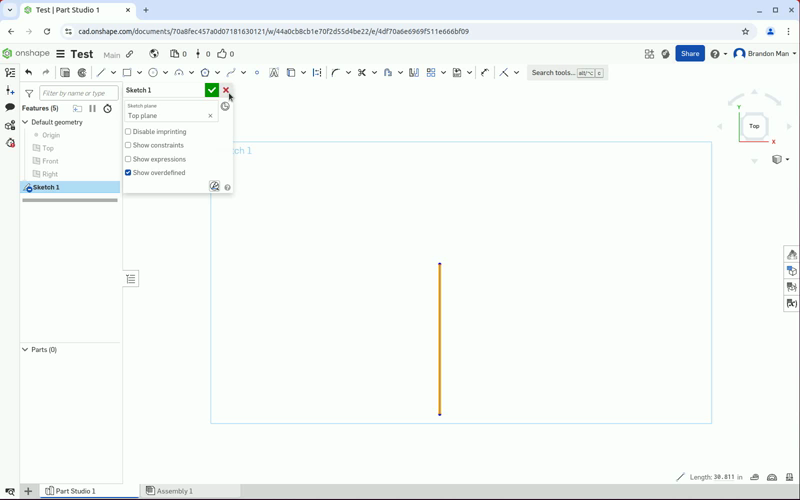
key(shift+h)
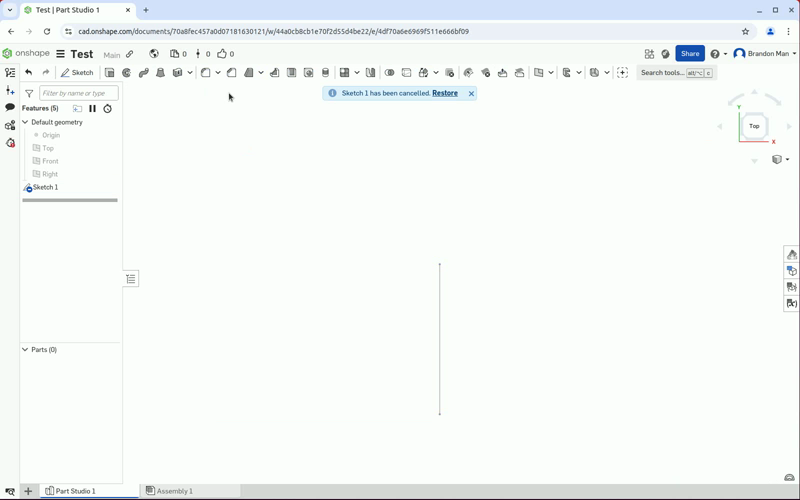
key(shift+s)
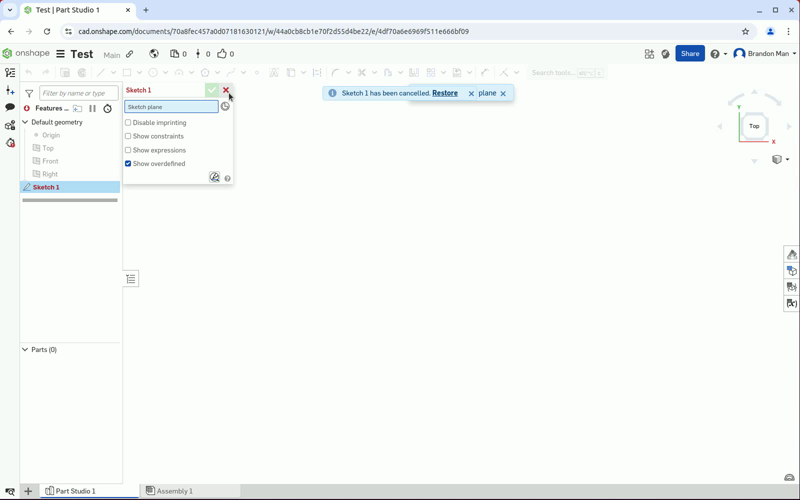
mouse_move(73, 150)
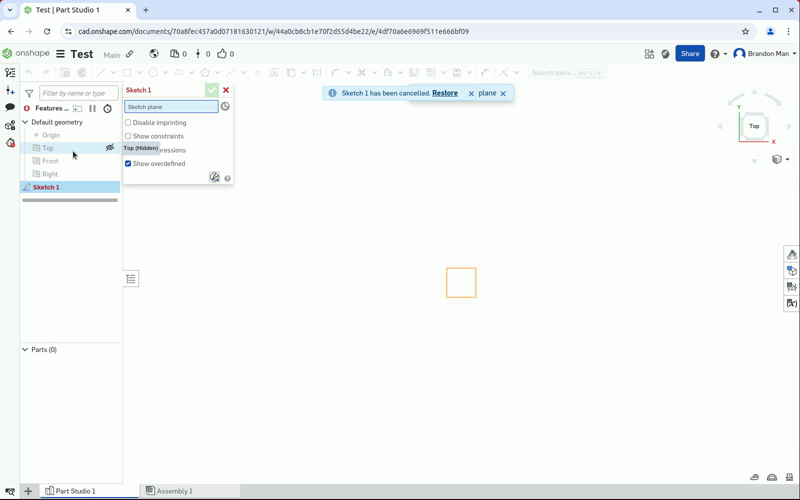
click(73, 150)
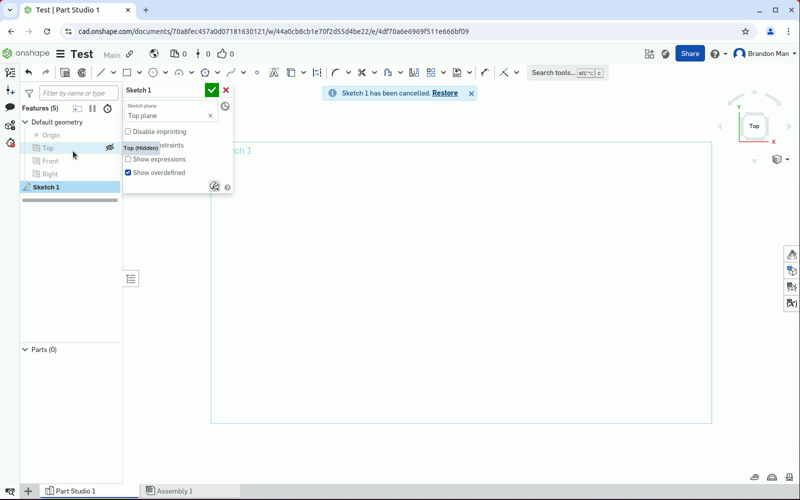
mouse_move(73, 352)
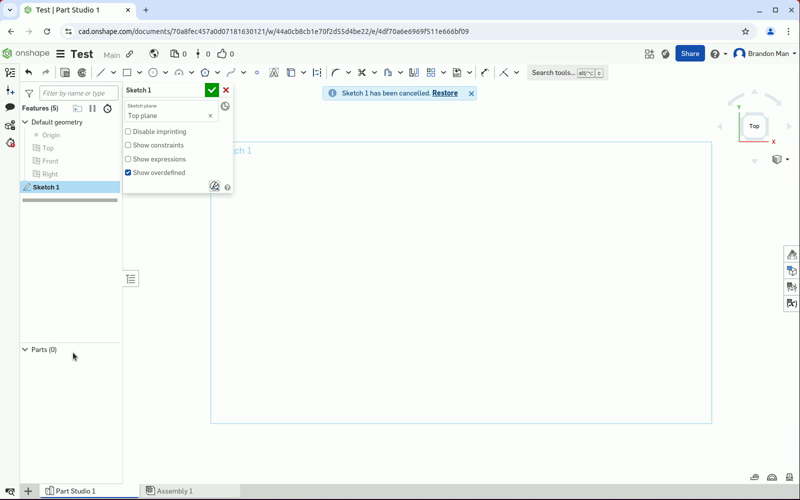
key(y)
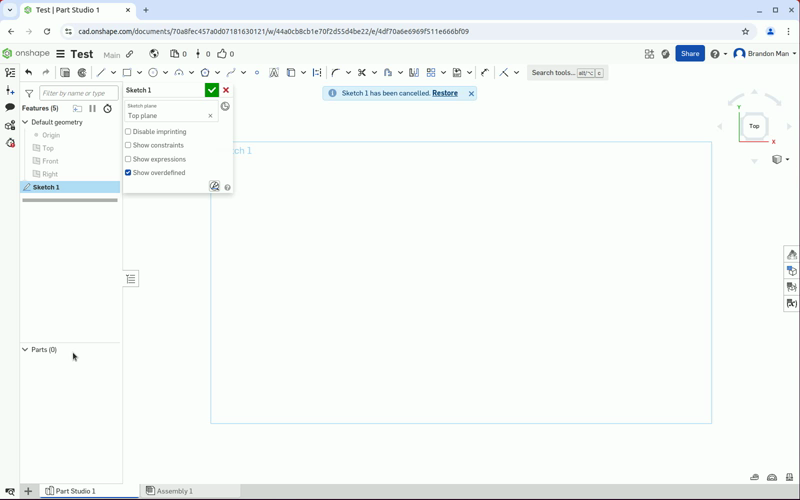
key(l)
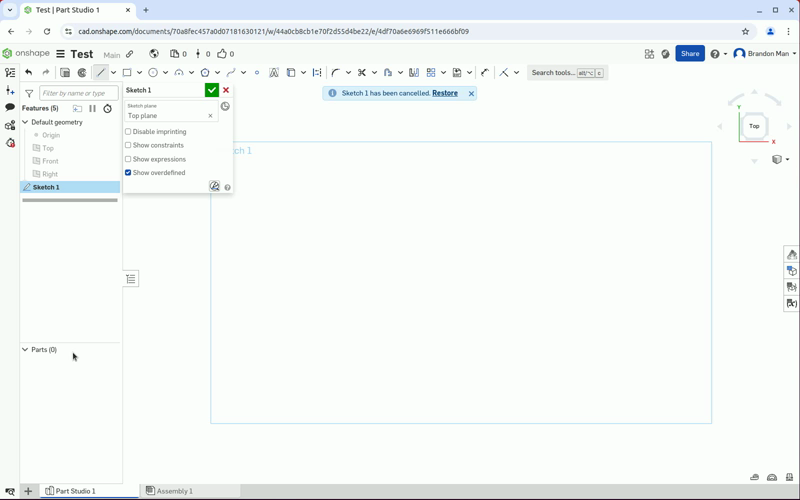
key_down(shift)
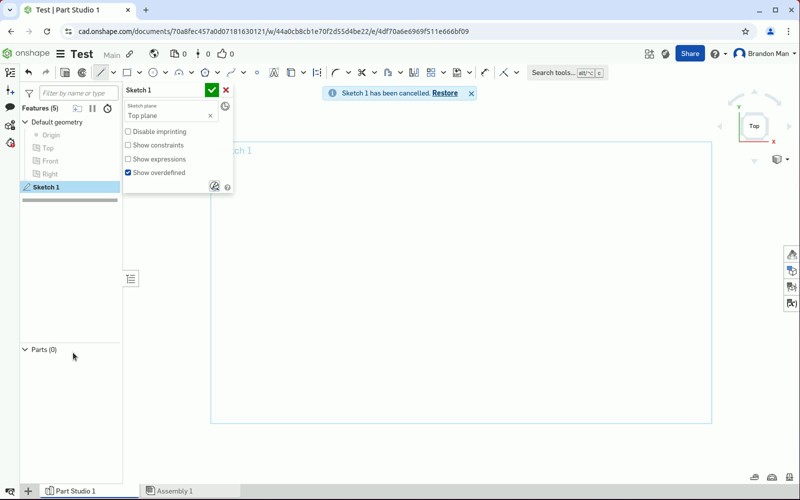
mouse_move(460, 282)
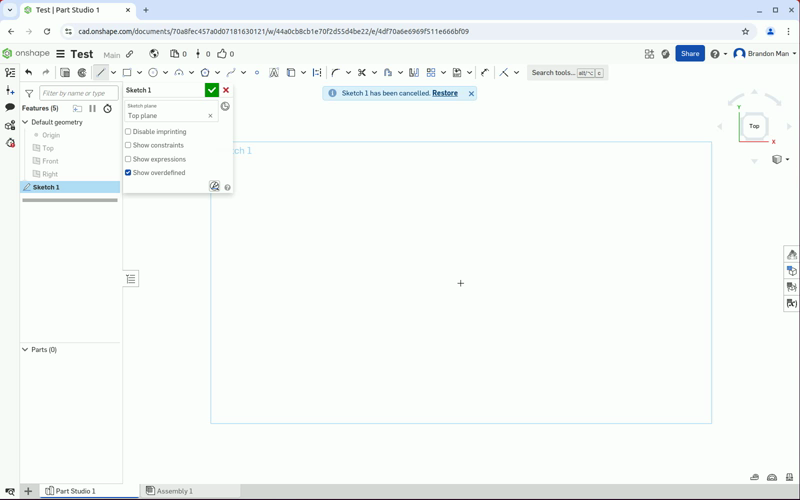
click(460, 282)
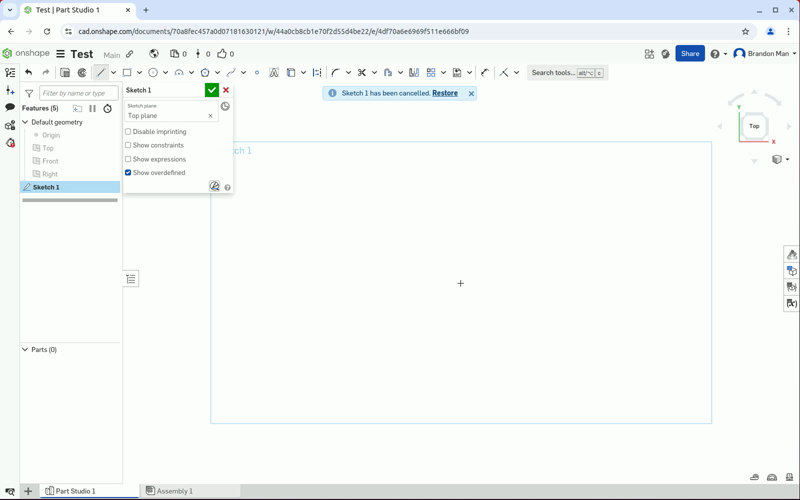
key_up(shift)
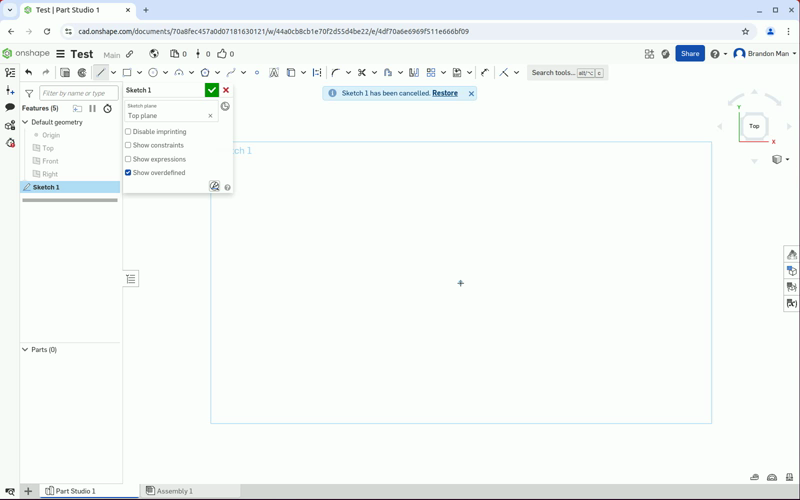
key_down(shift)
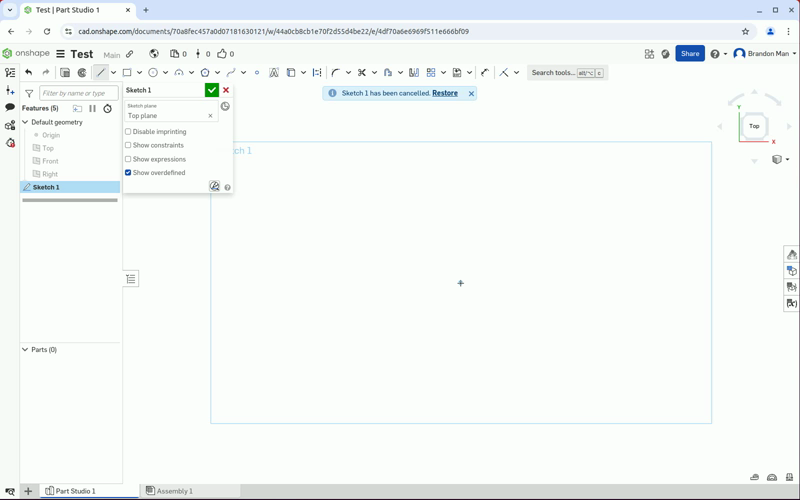
mouse_move(490, 282)
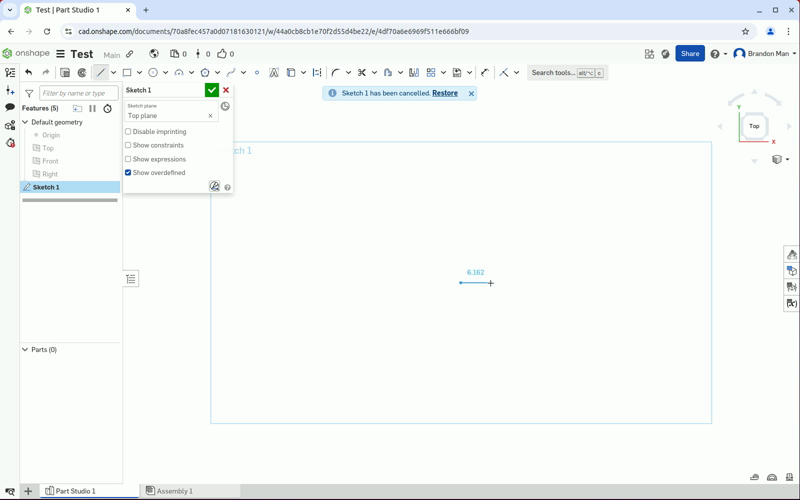
mouse_move(460, 257)
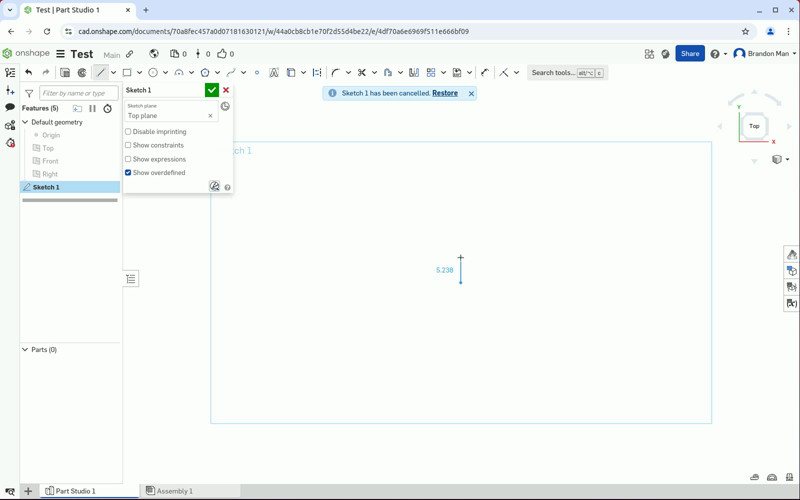
click(460, 257)
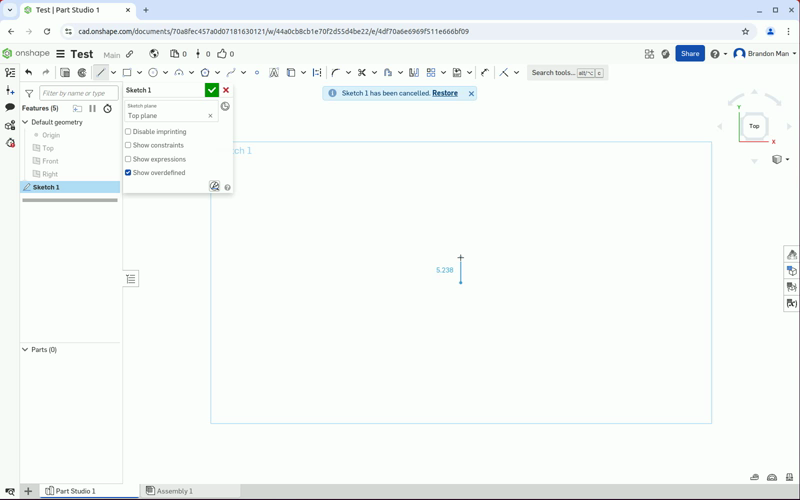
key_up(shift)
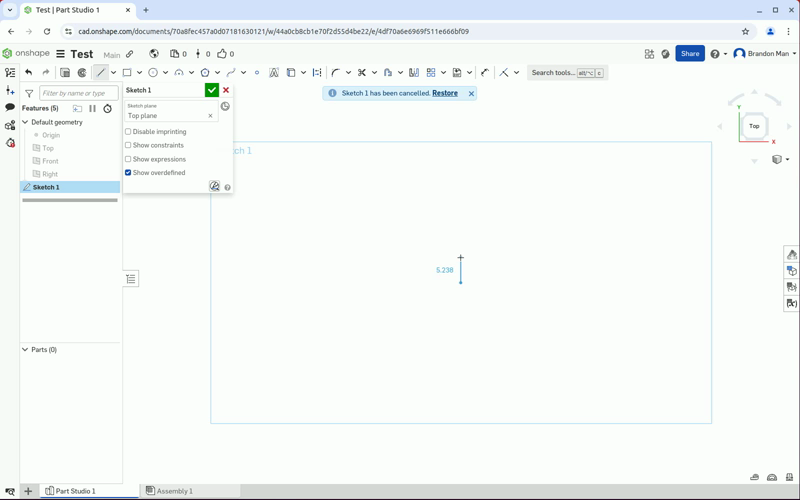
key(esc)
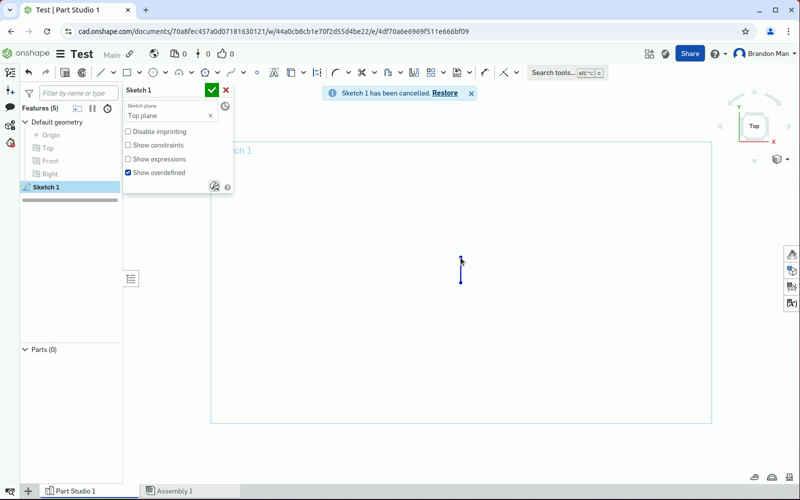
key(a)
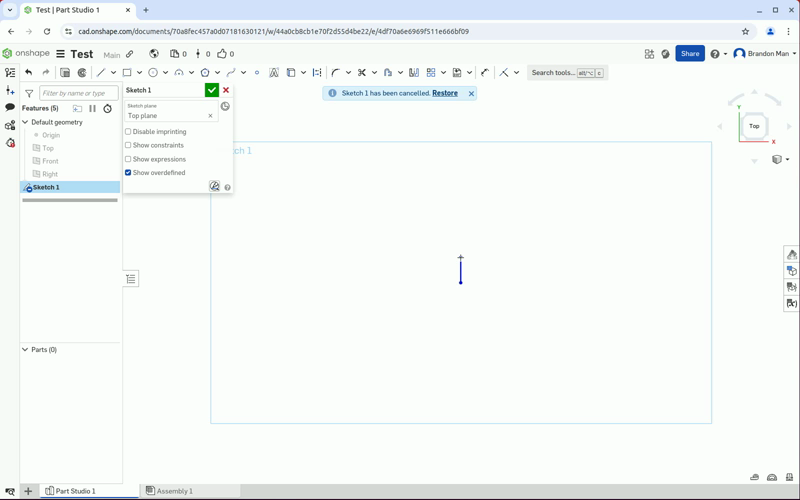
mouse_move(460, 257)
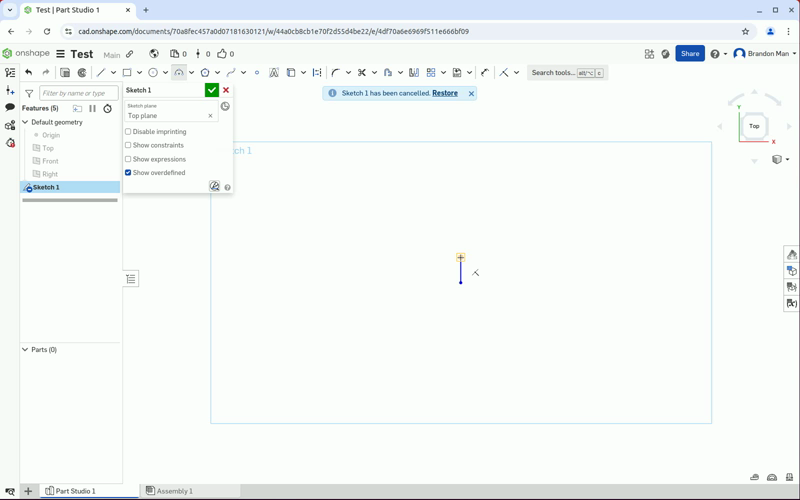
click(460, 257)
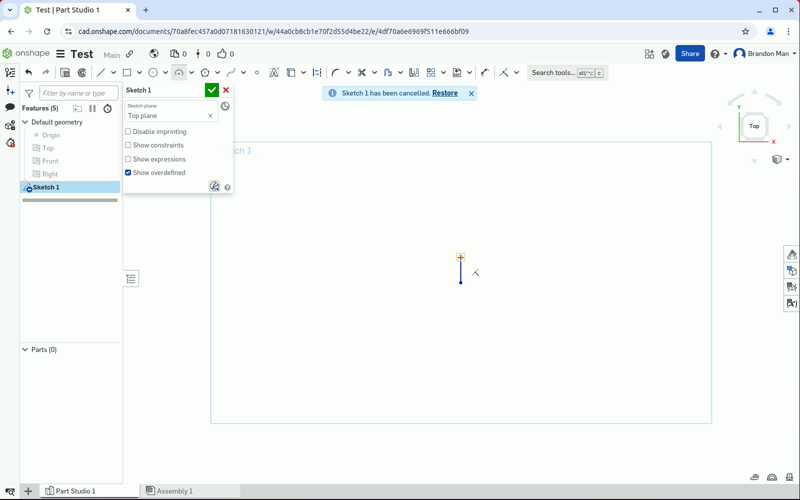
mouse_move(460, 282)
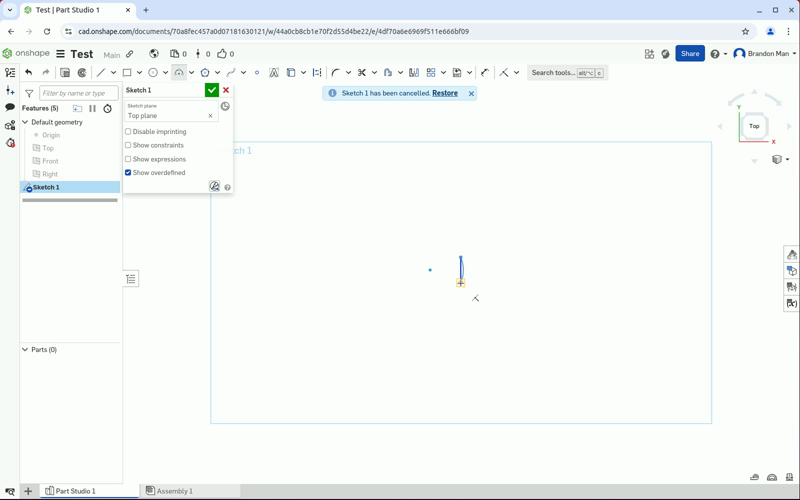
click(460, 282)
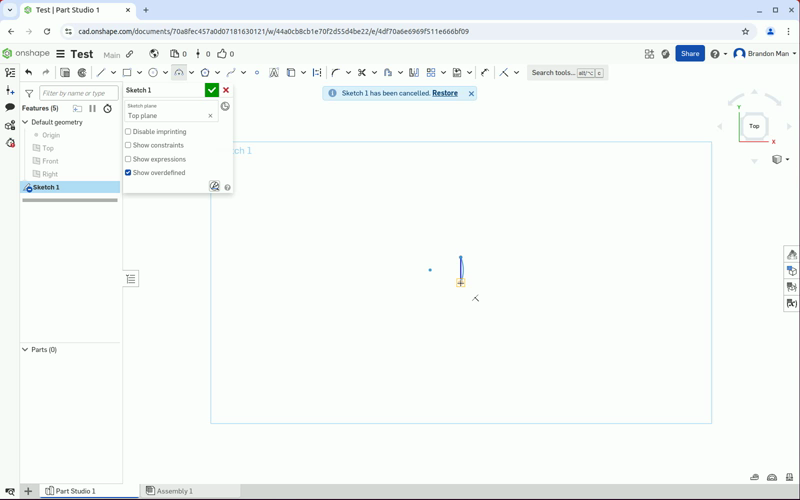
key_down(shift)
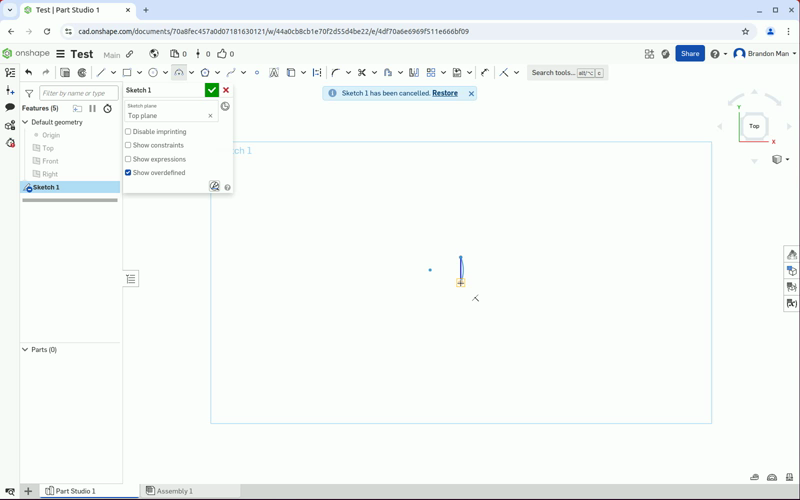
mouse_move(447, 270)
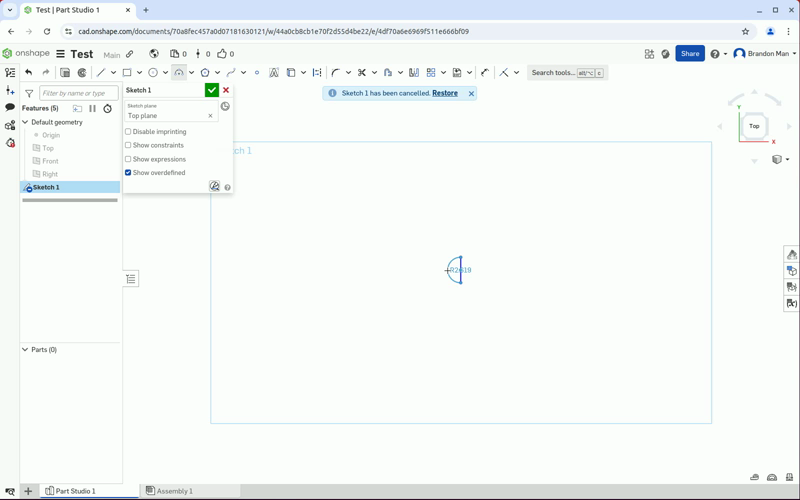
click(447, 270)
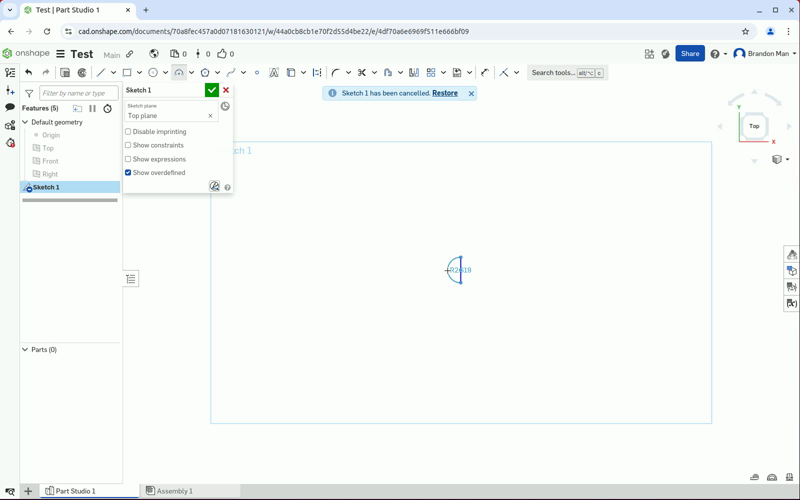
key_up(shift)
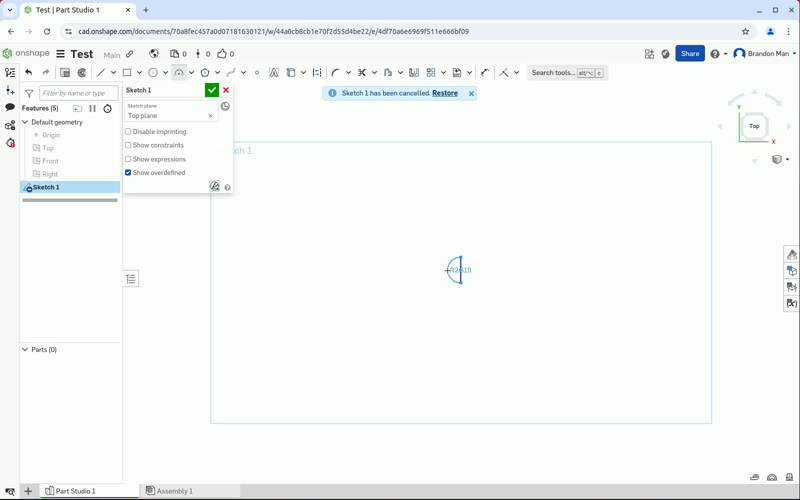
key(esc)
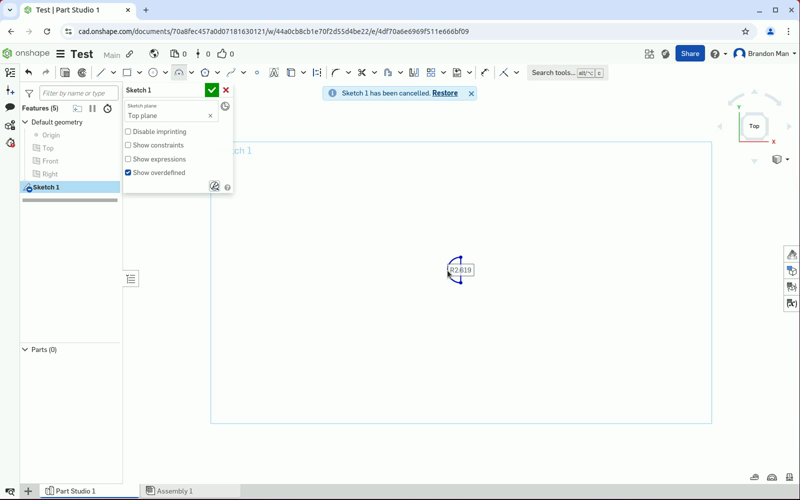
mouse_move(460, 263)
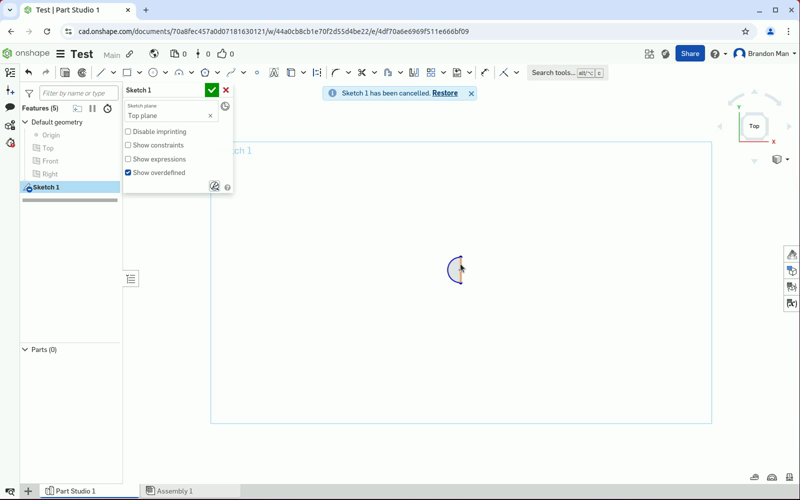
scroll(6)
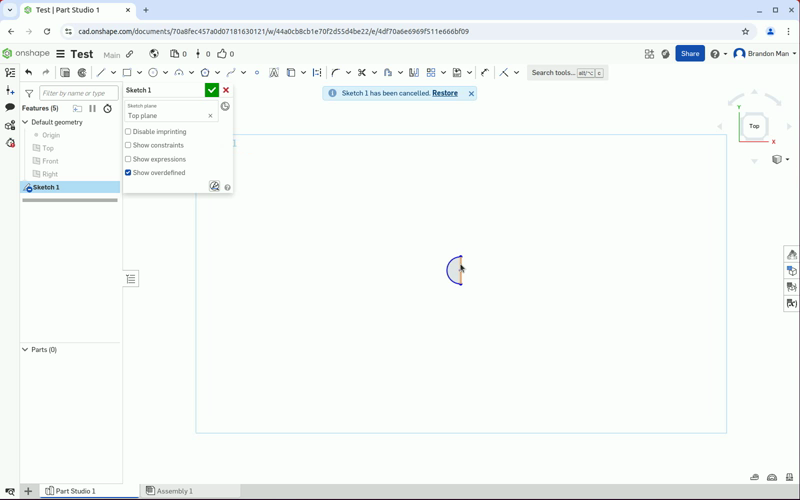
scroll(6)
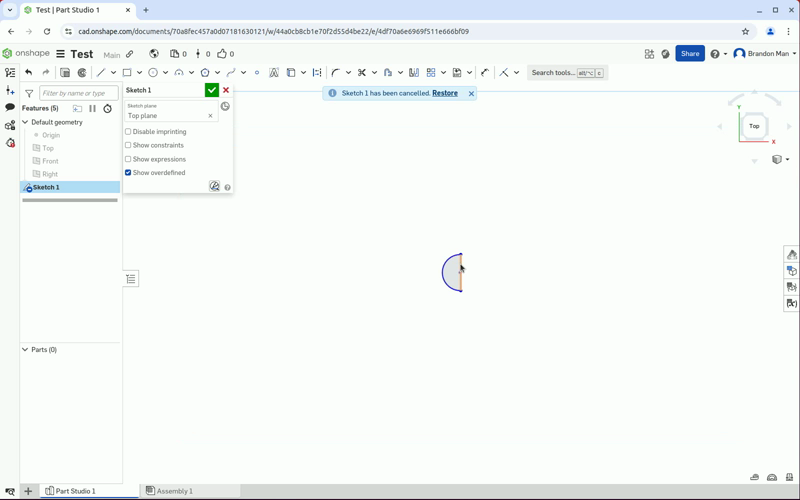
scroll(6)
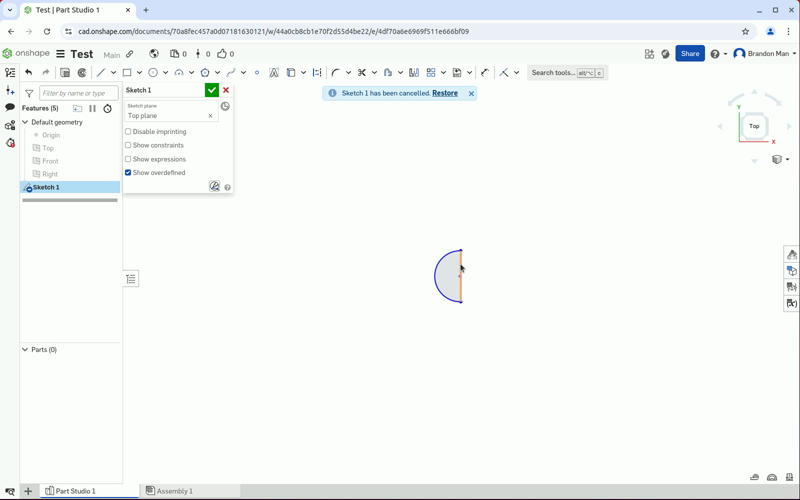
scroll(6)
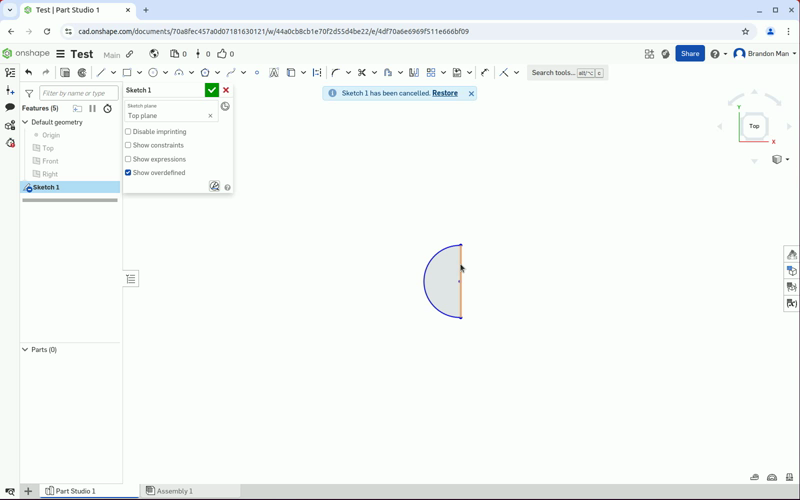
scroll(6)
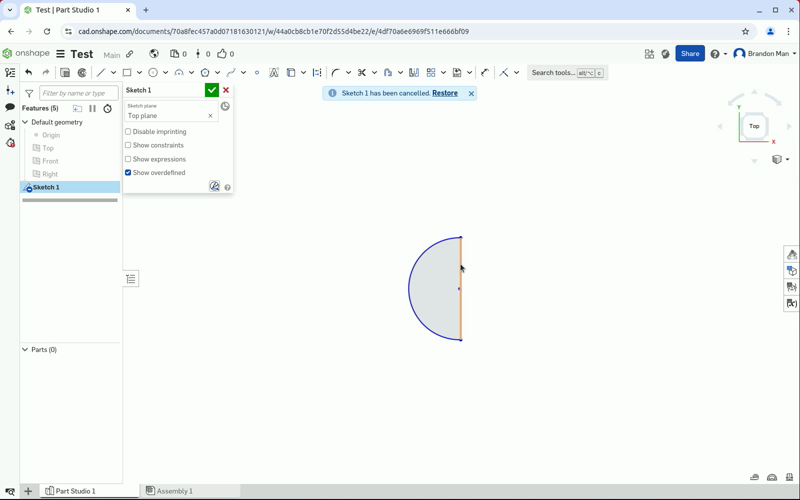
scroll(6)
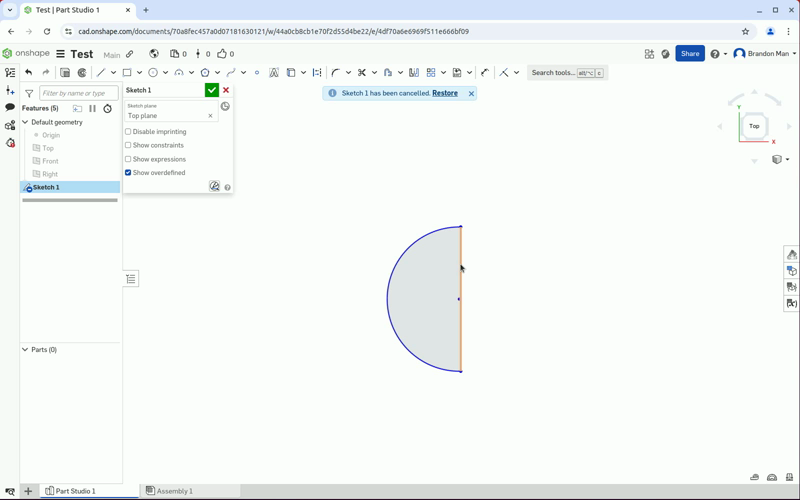
scroll(6)
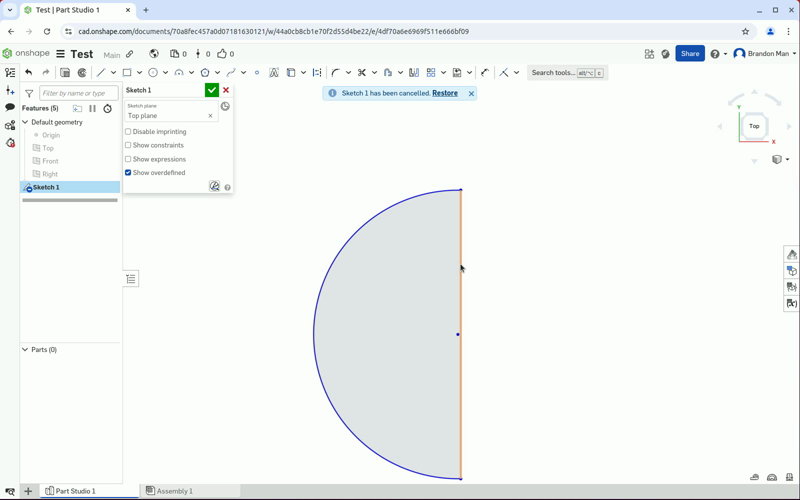
click(460, 263)
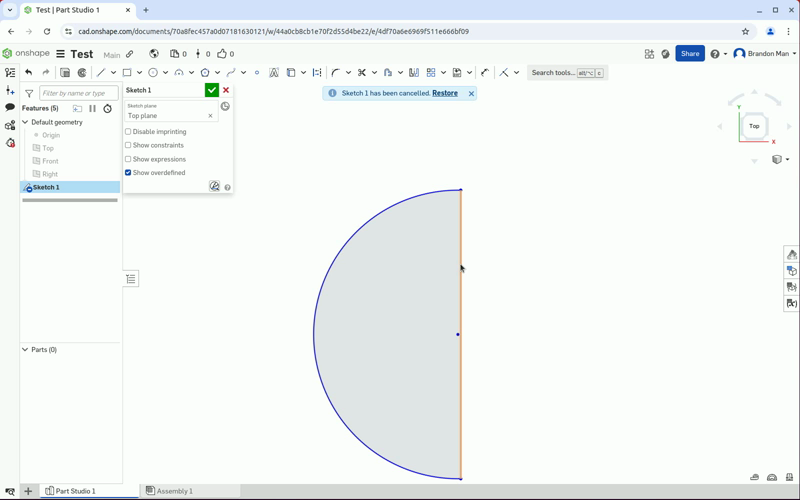
scroll(-6)
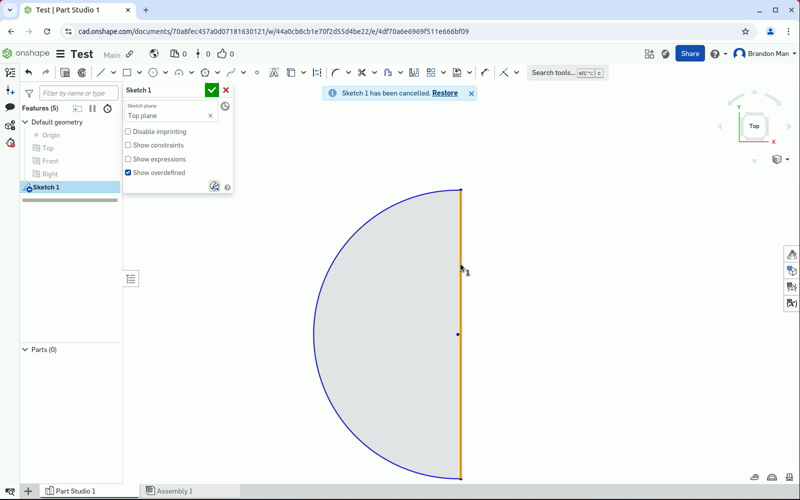
scroll(-6)
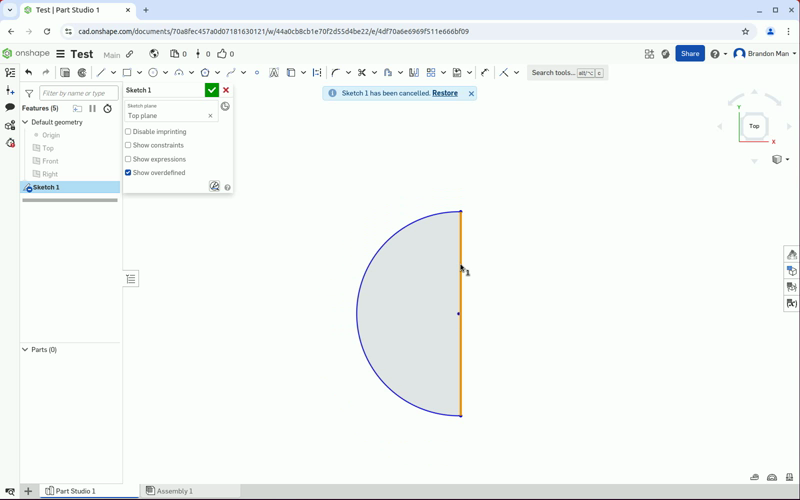
scroll(-6)
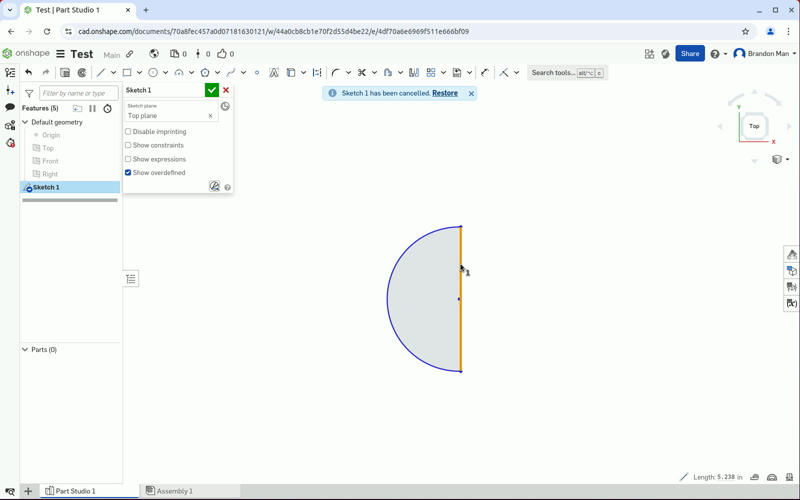
scroll(-6)
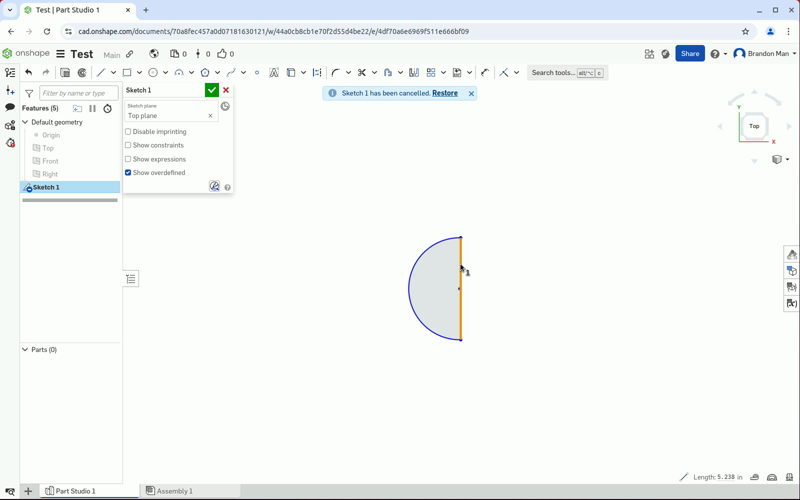
scroll(-6)
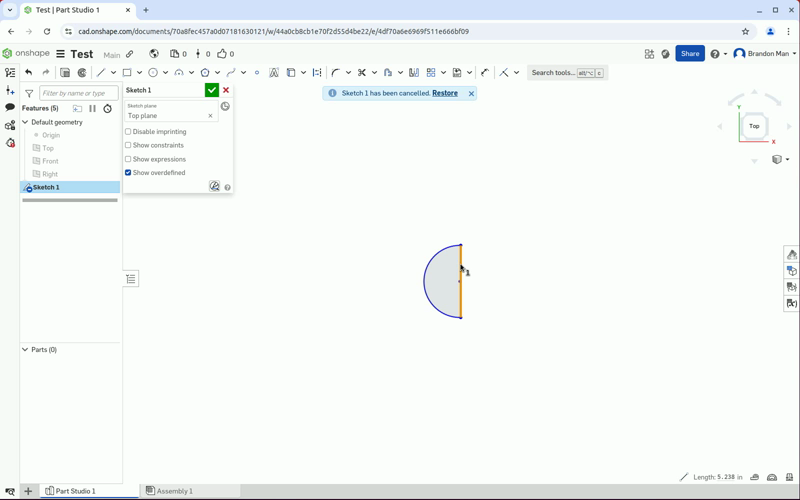
scroll(-6)
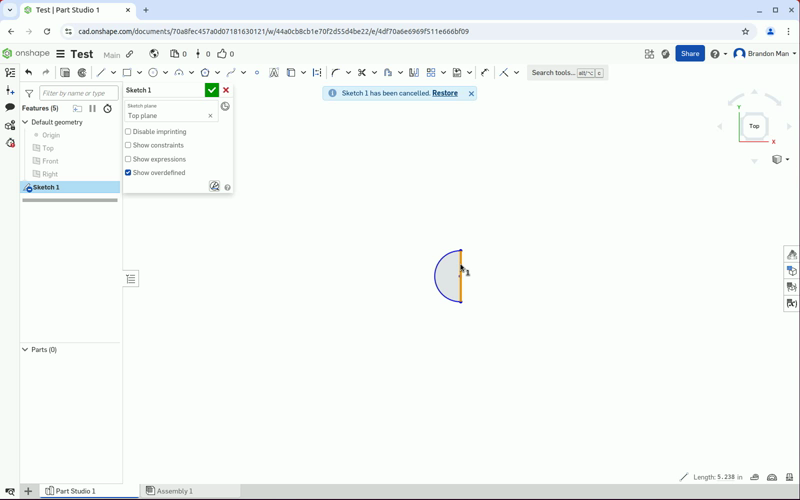
scroll(-6)
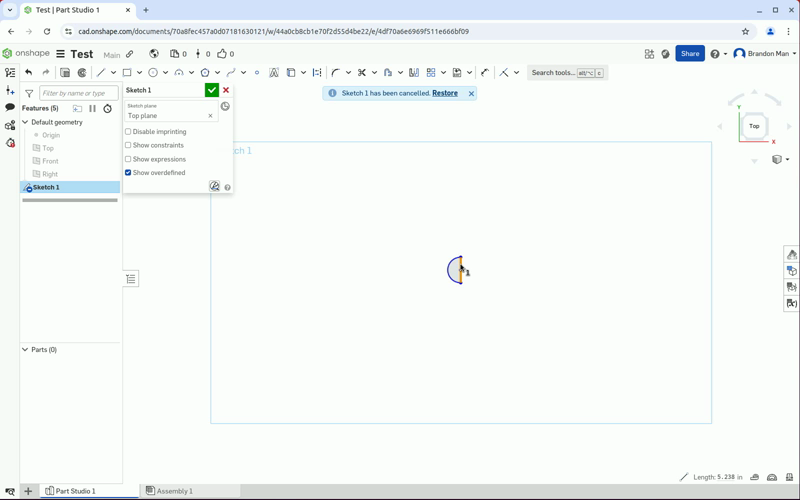
mouse_move(73, 352)
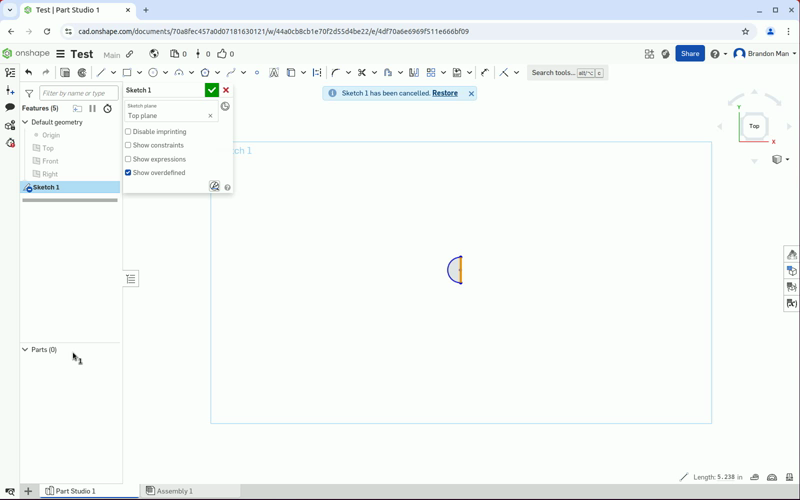
key(shift+y)
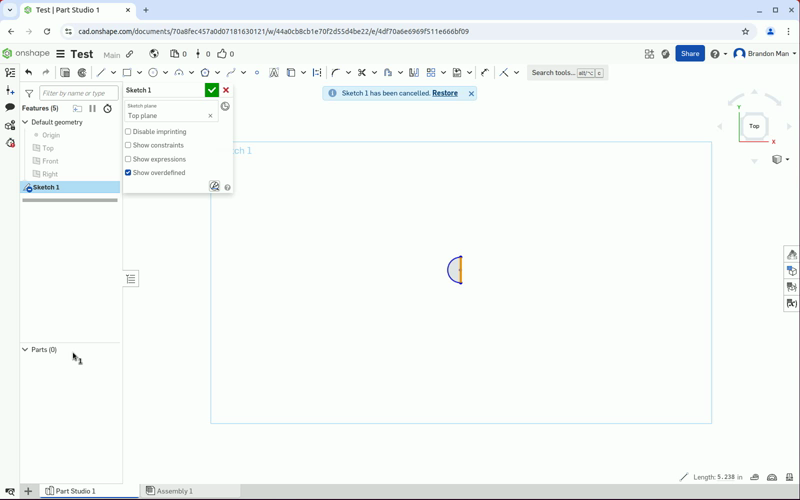
key(shift+e)
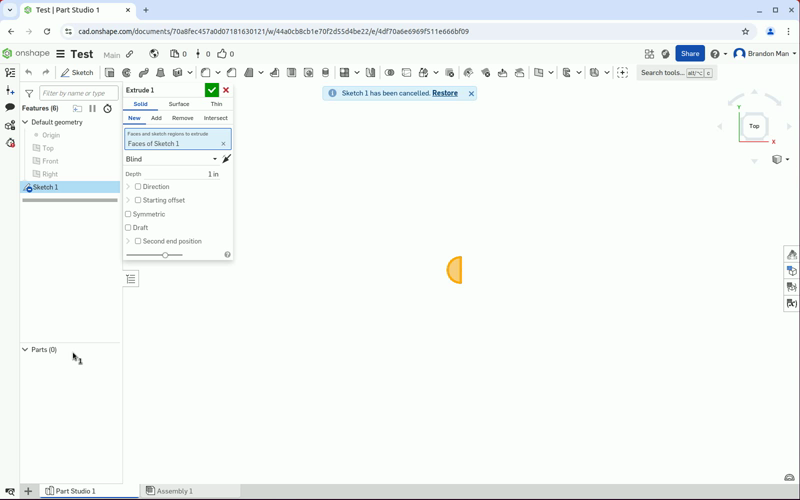
mouse_move(143, 106)
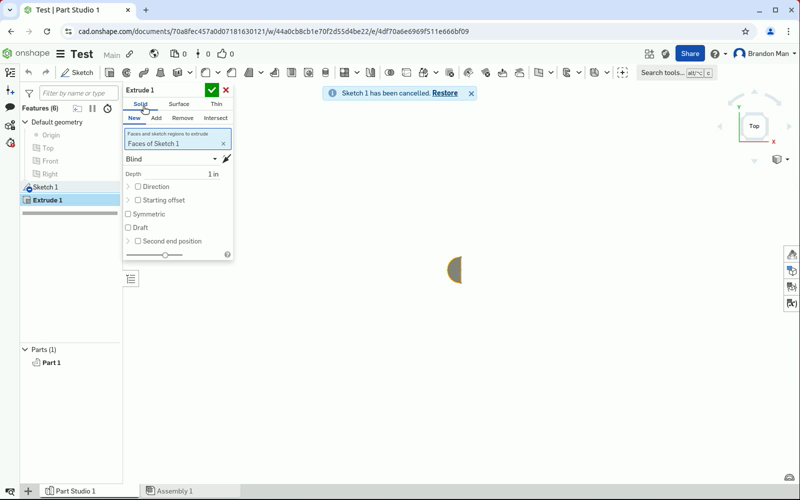
click(143, 106)
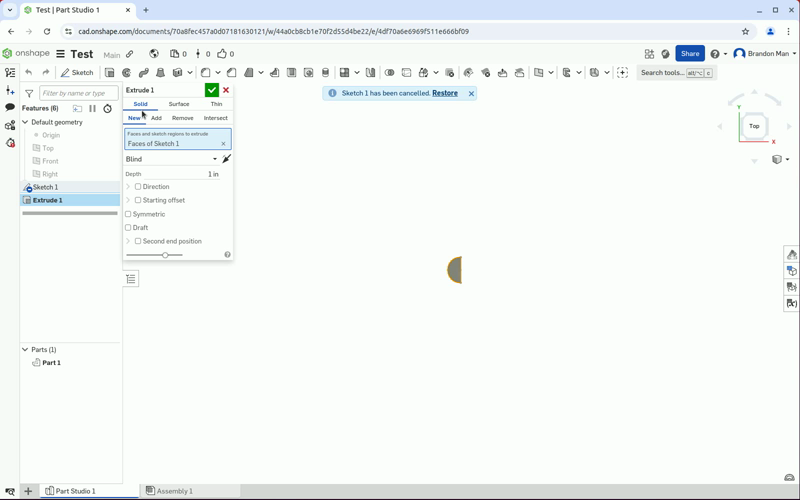
mouse_move(137, 120)
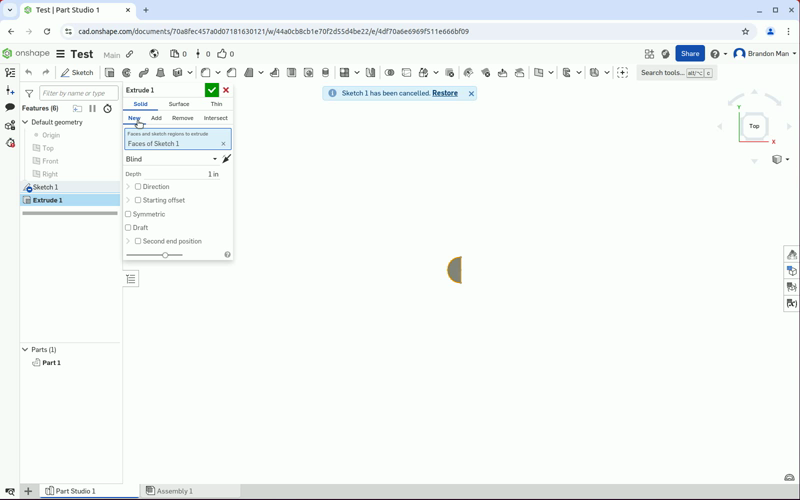
click(137, 120)
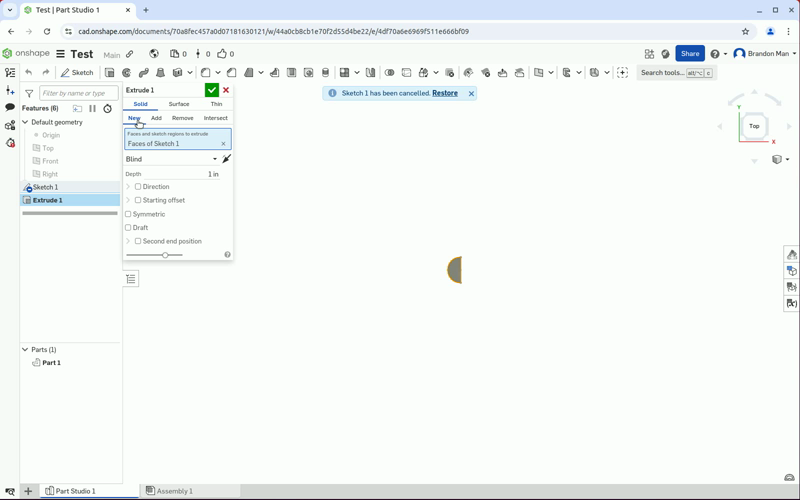
key(tab, 4)
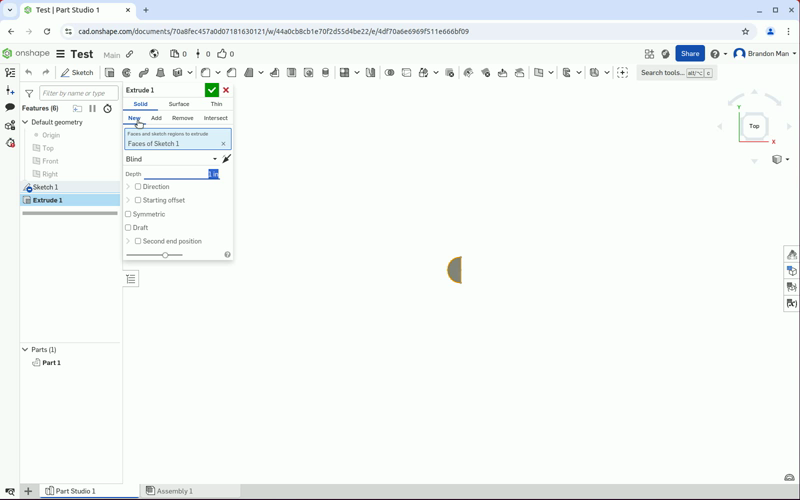
text(2.648)
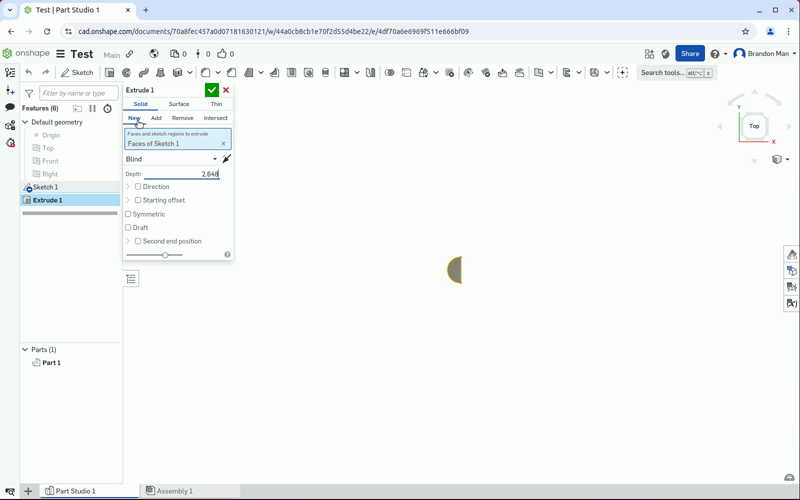
key(enter)
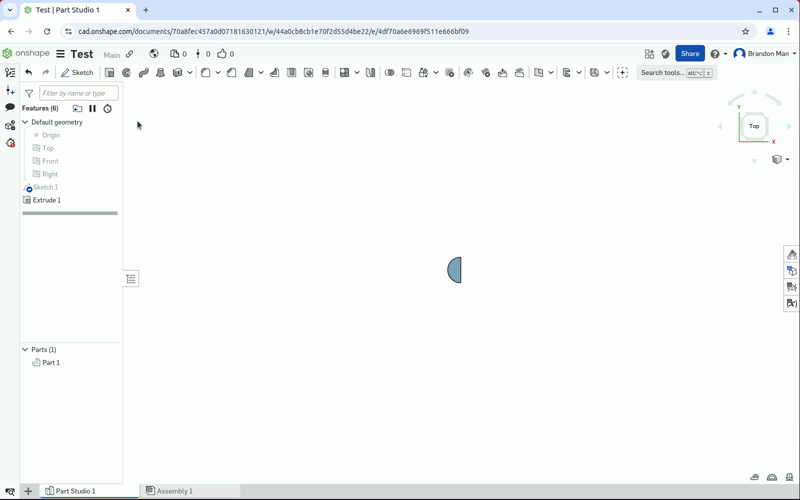
key(shift+h)
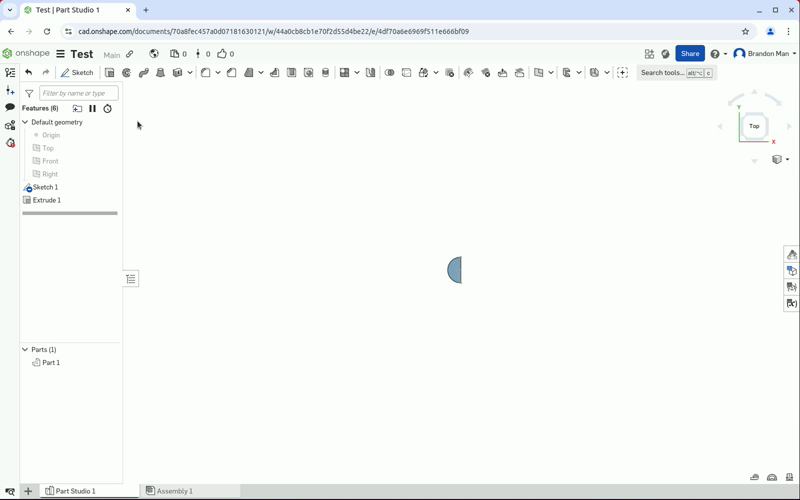
key(shift+h)
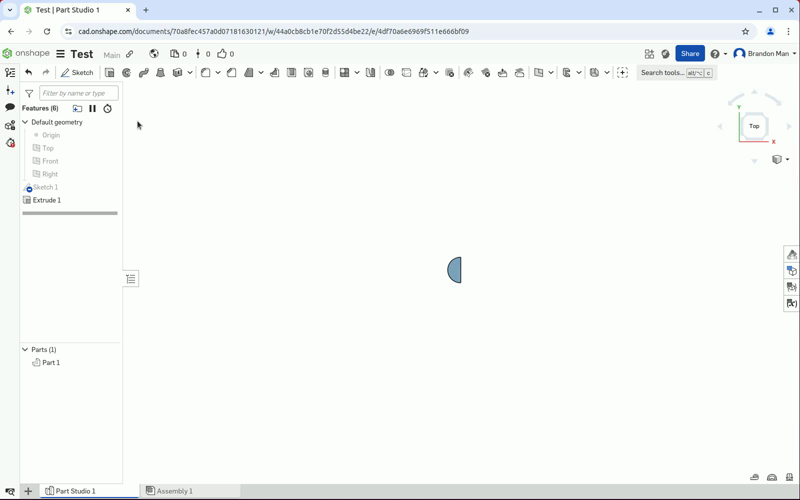
mouse_move(73, 189)
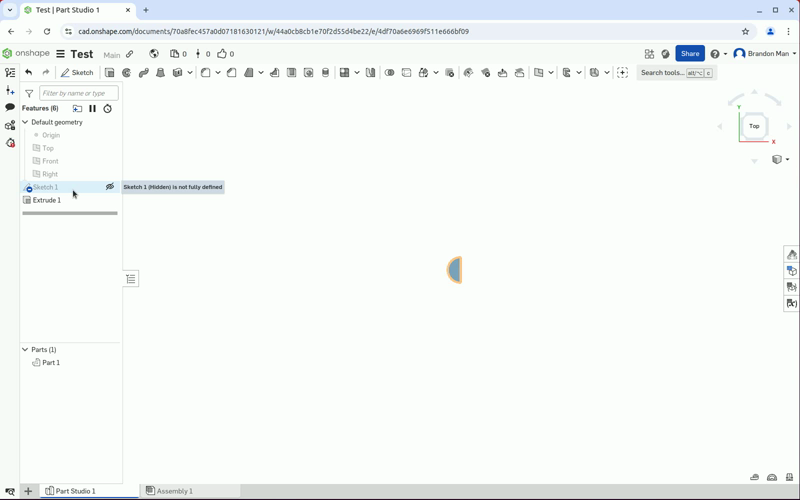
click(73, 189)
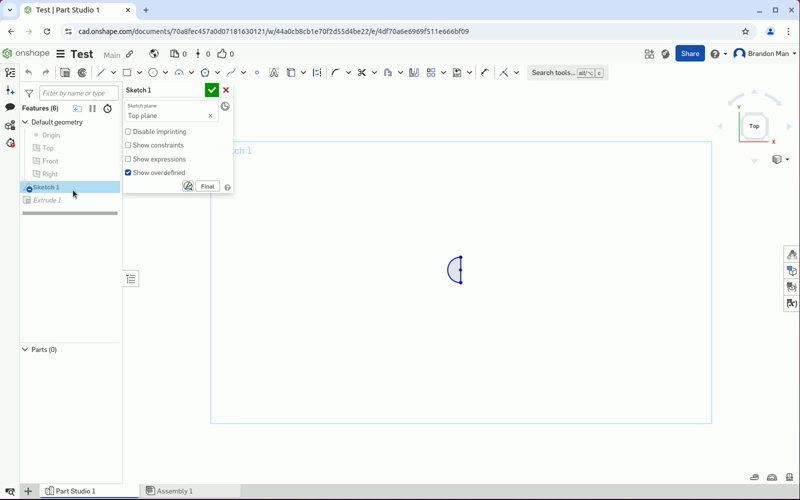
mouse_move(229, 92)
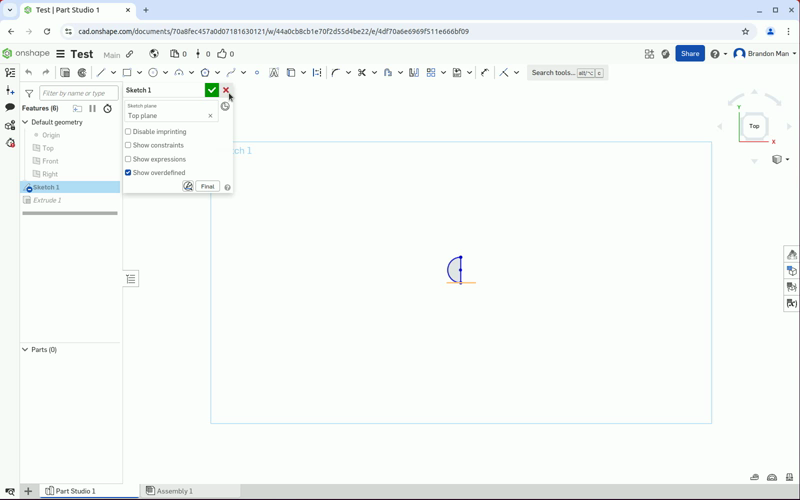
click(229, 92)
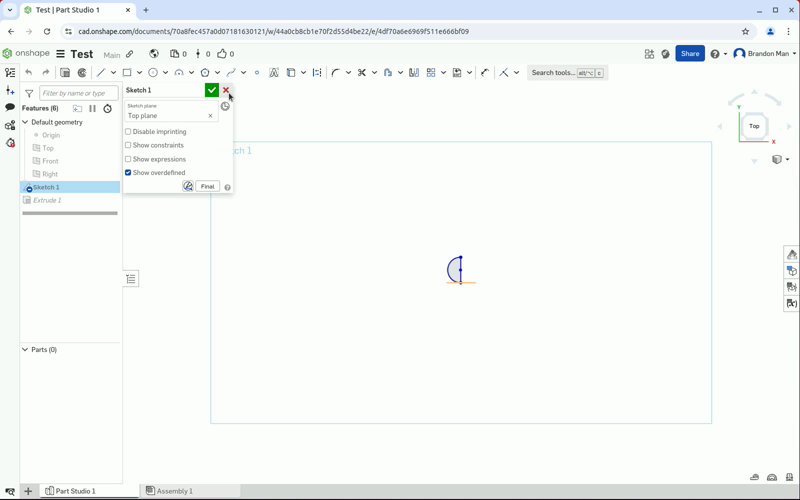
key(shift+s)
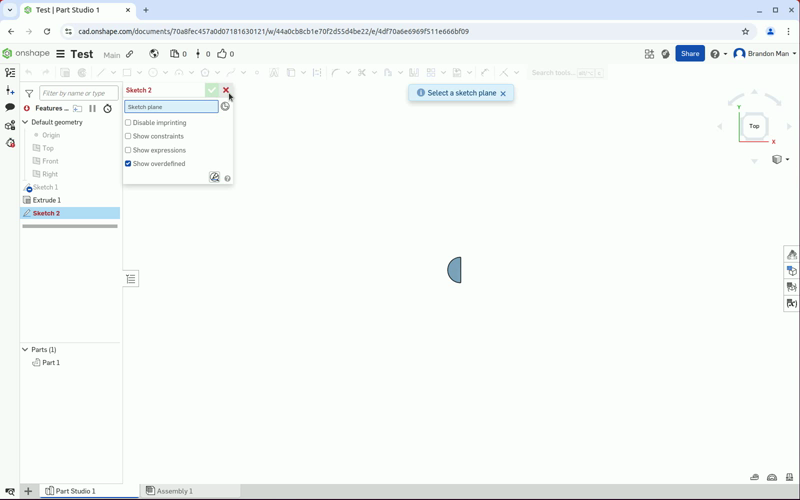
mouse_move(73, 150)
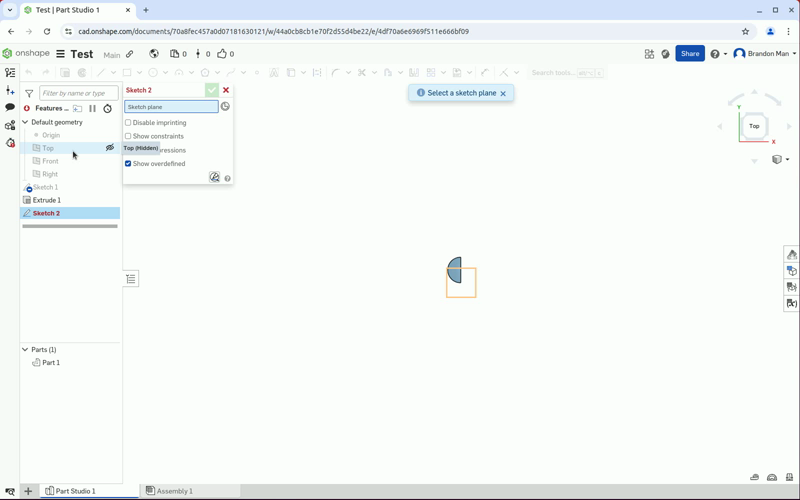
click(73, 150)
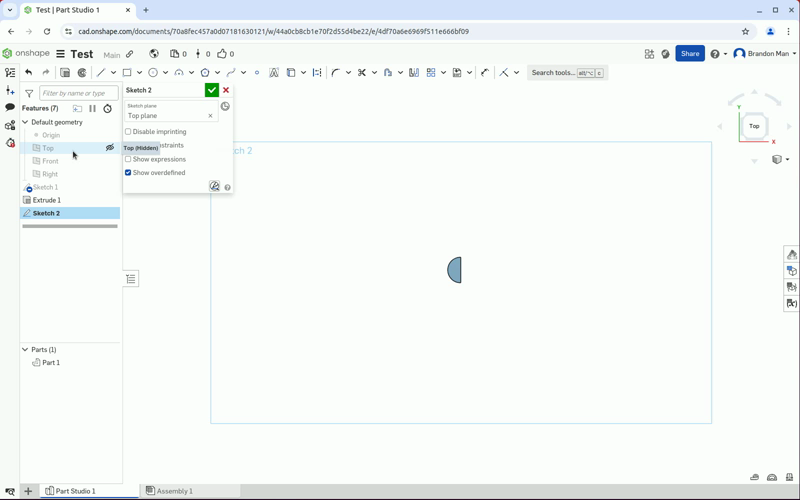
mouse_move(73, 352)
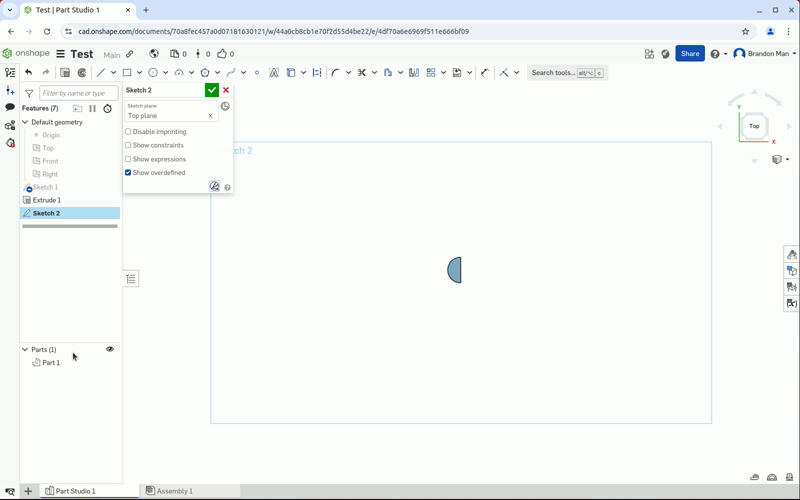
key(y)
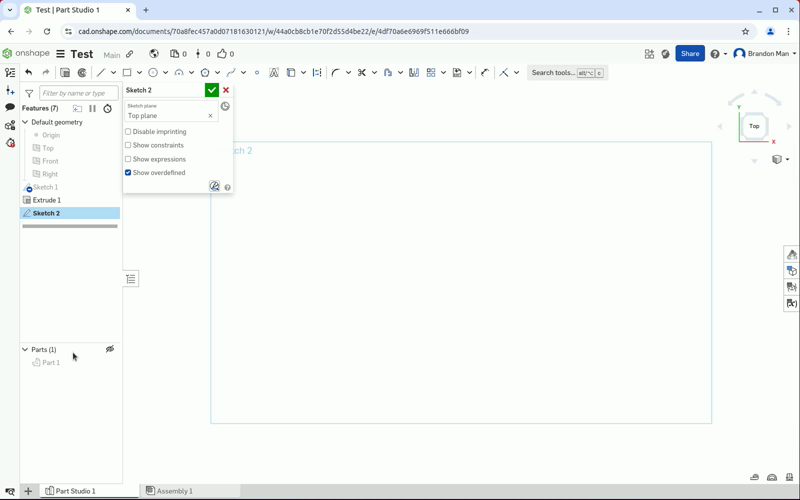
key(a)
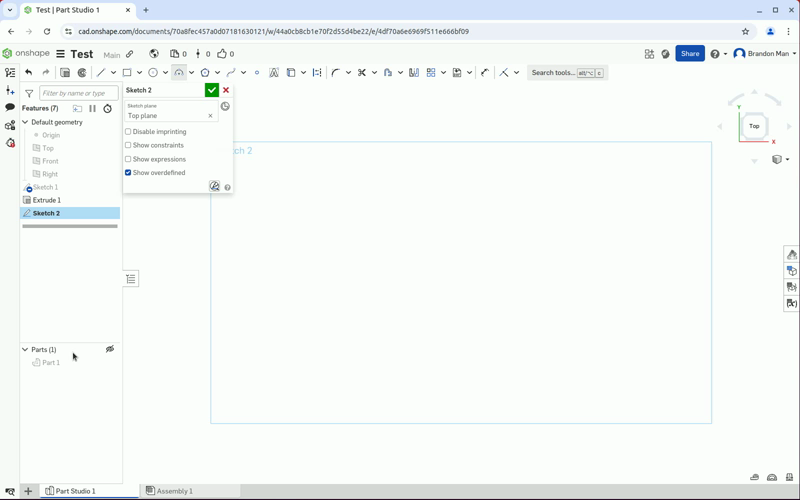
key_down(shift)
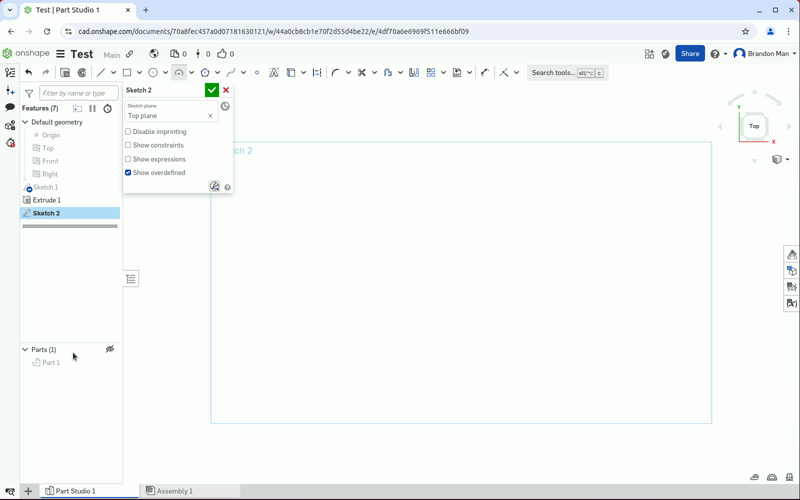
mouse_move(560, 282)
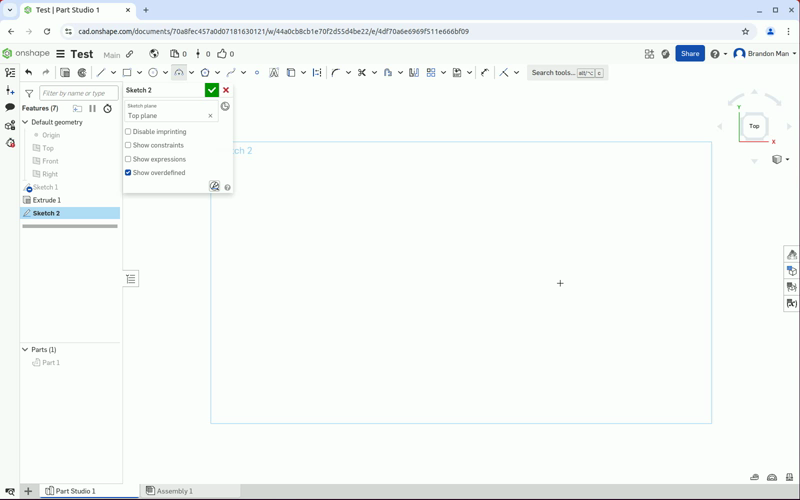
click(560, 282)
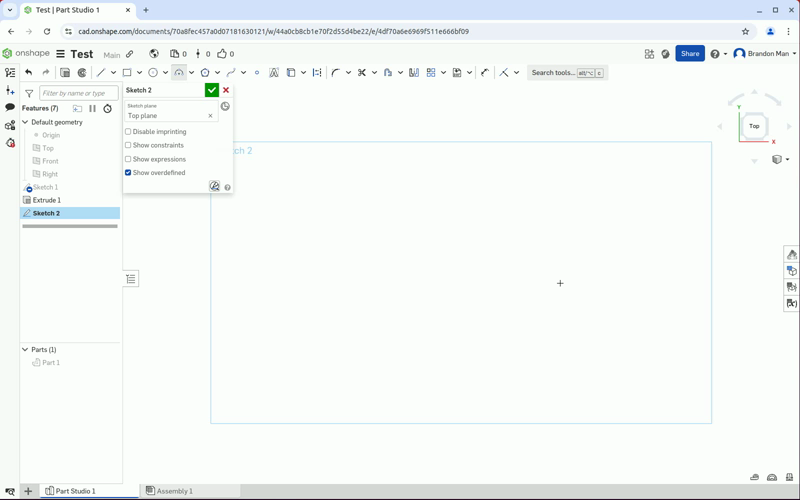
key_up(shift)
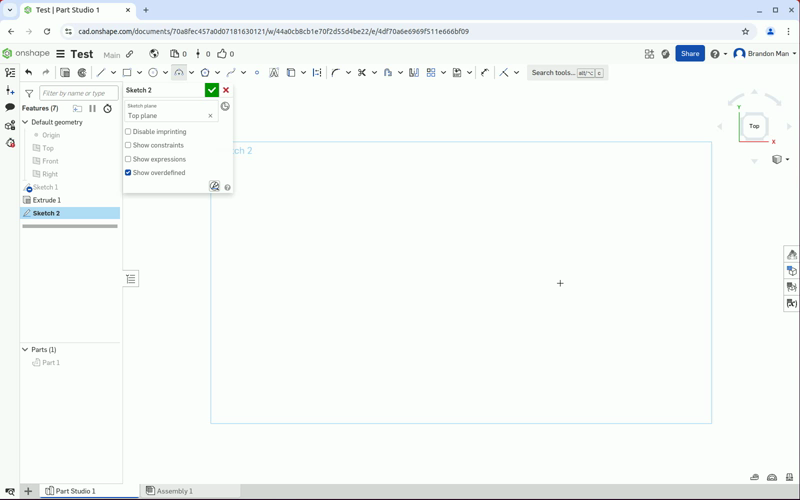
key_down(shift)
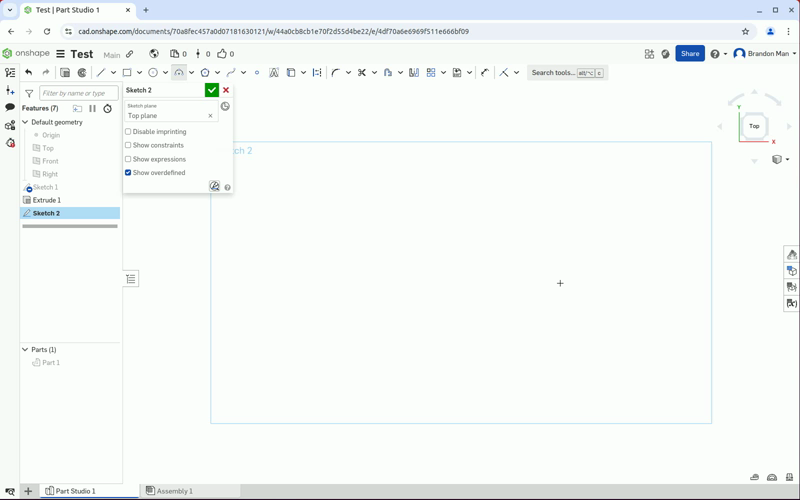
mouse_move(560, 257)
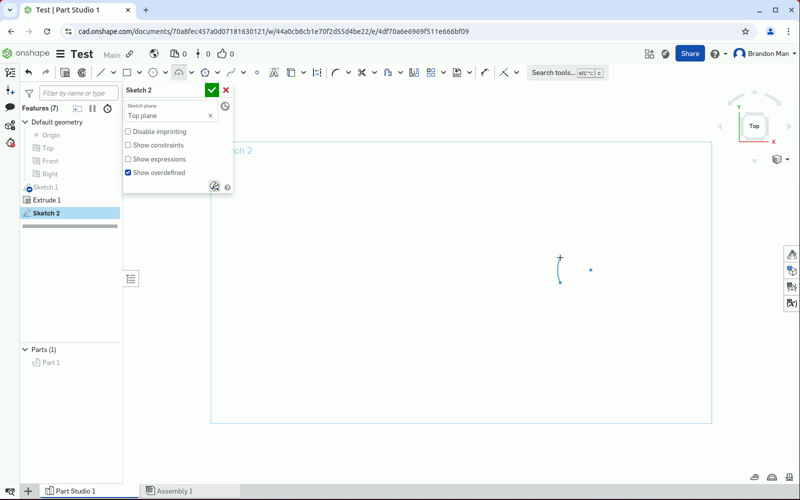
click(560, 257)
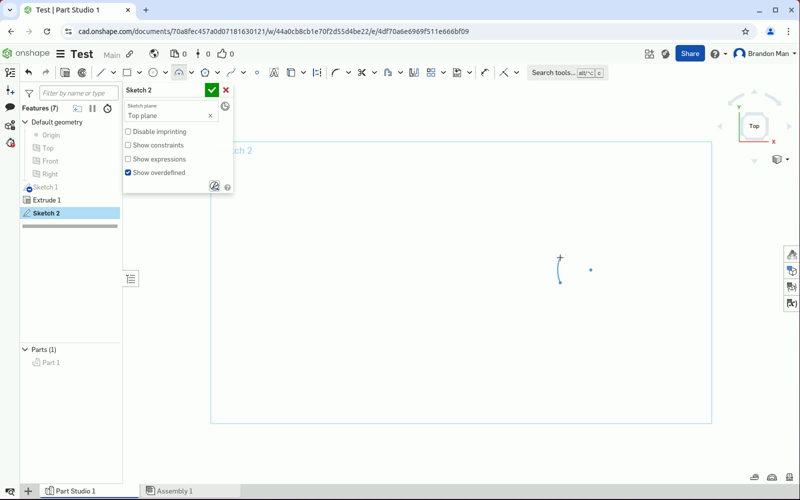
mouse_move(573, 270)
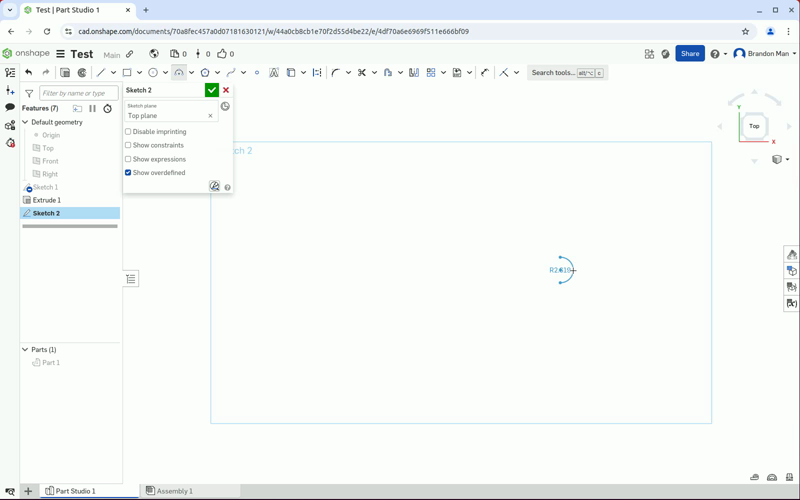
click(573, 270)
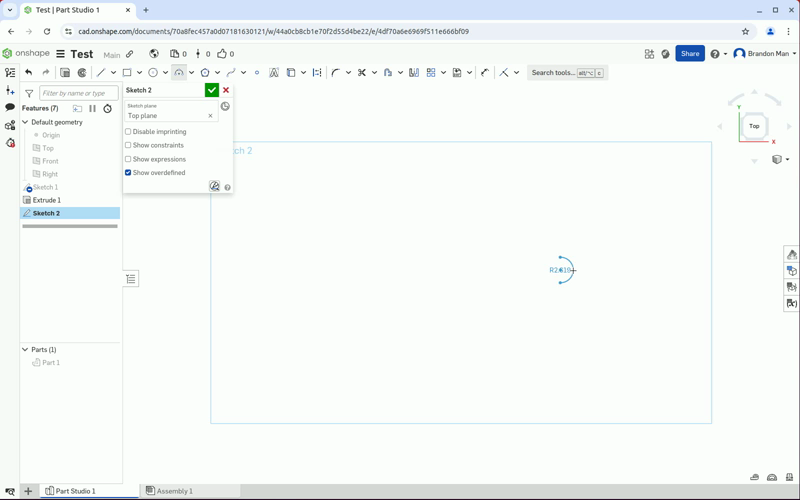
key_up(shift)
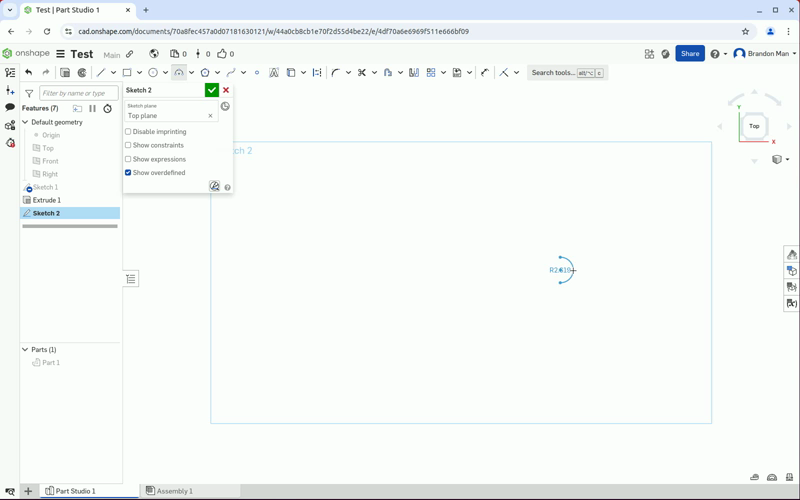
key(esc)
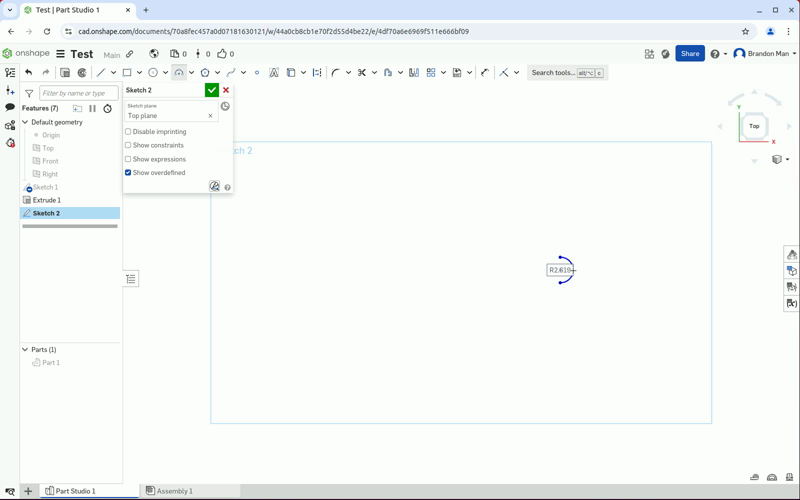
key(l)
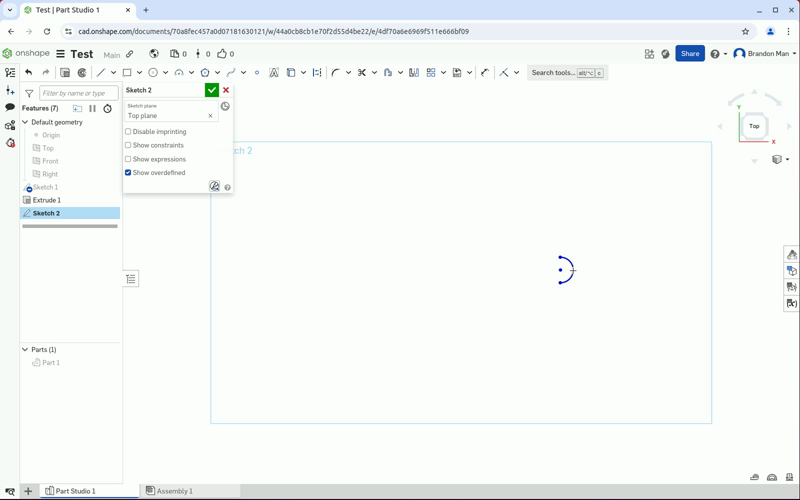
mouse_move(560, 257)
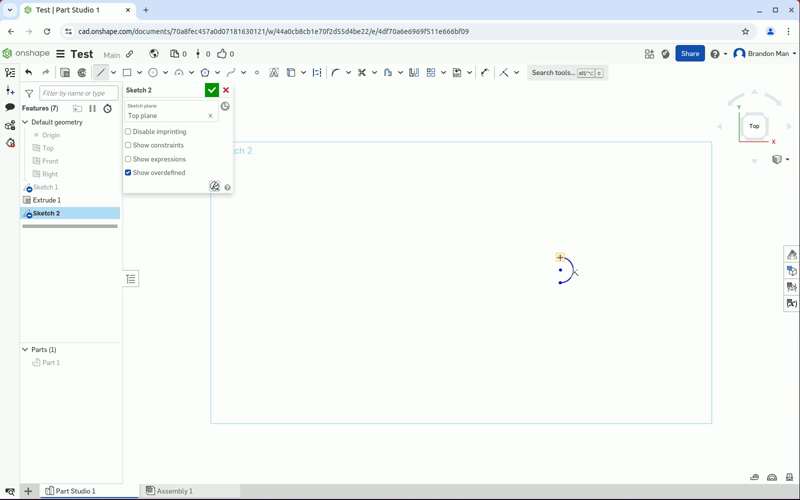
click(560, 257)
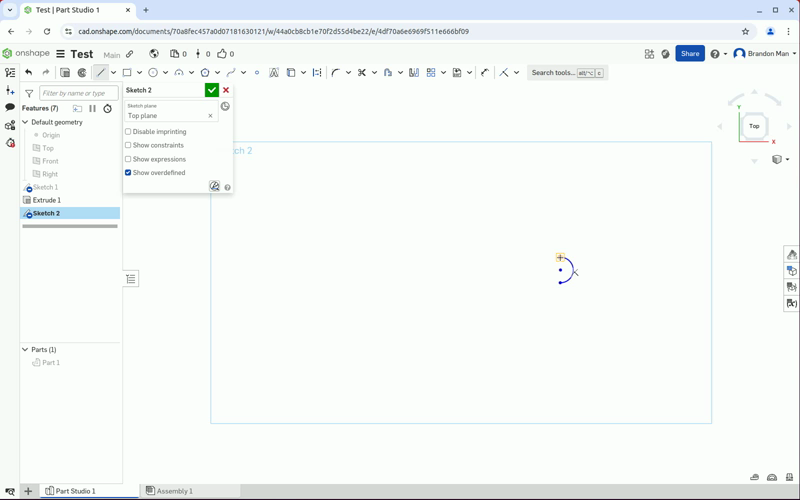
mouse_move(589, 257)
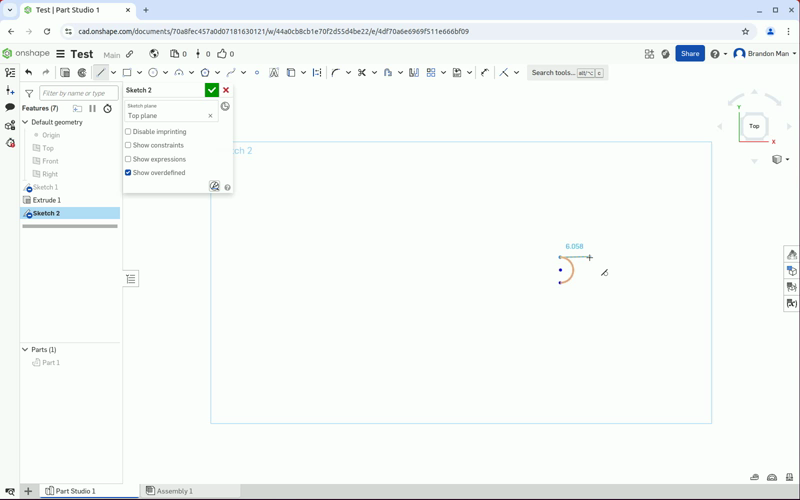
key_down(shift)
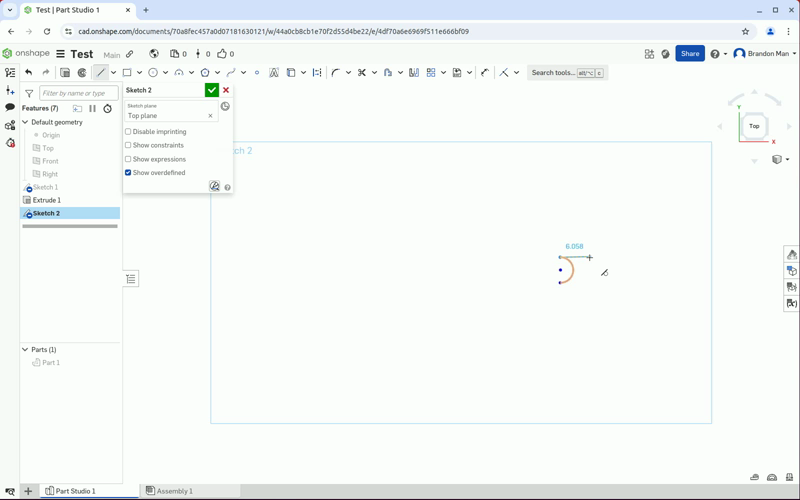
mouse_move(560, 282)
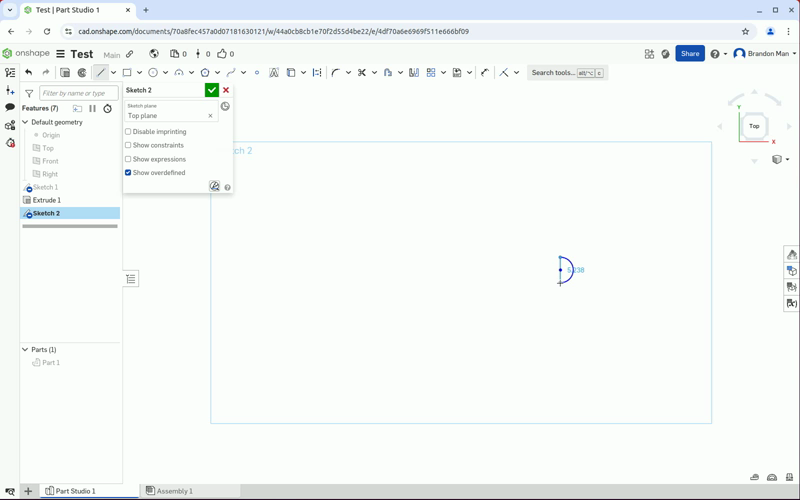
key_up(shift)
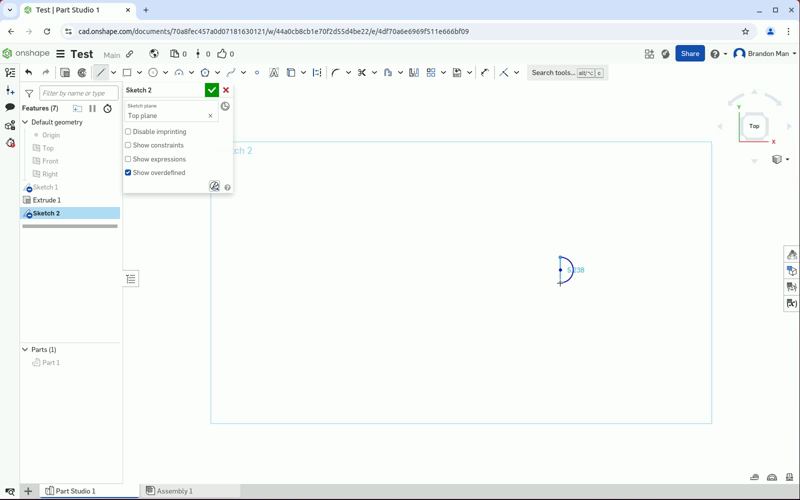
click(560, 282)
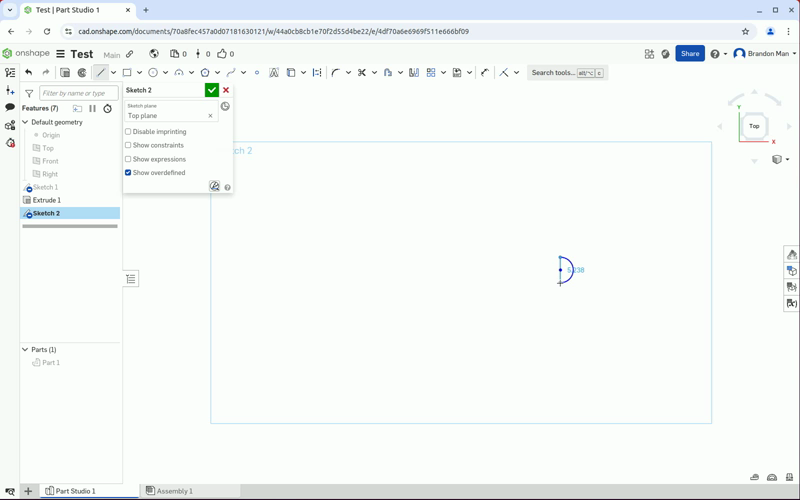
key(esc)
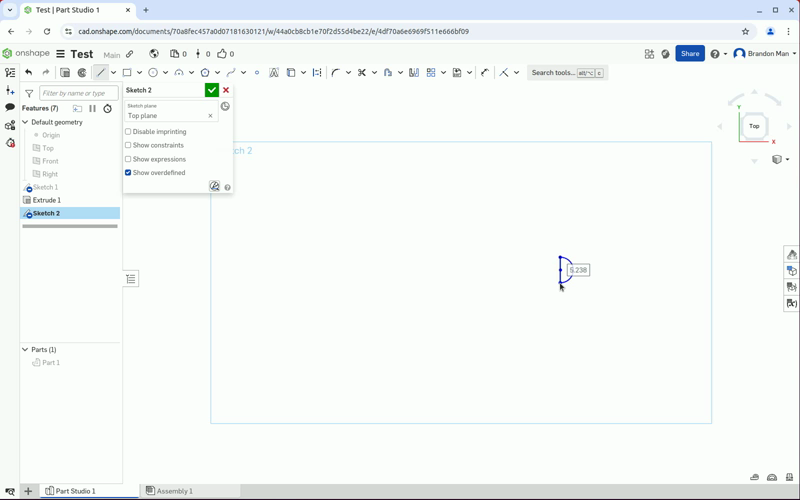
mouse_move(567, 259)
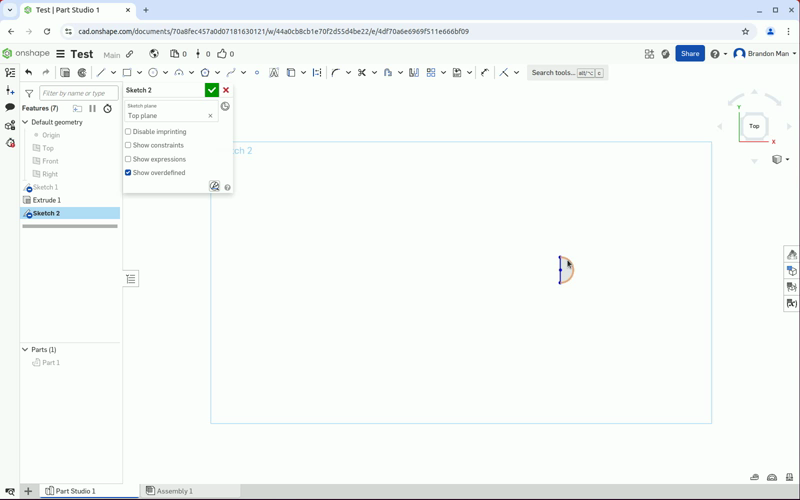
scroll(6)
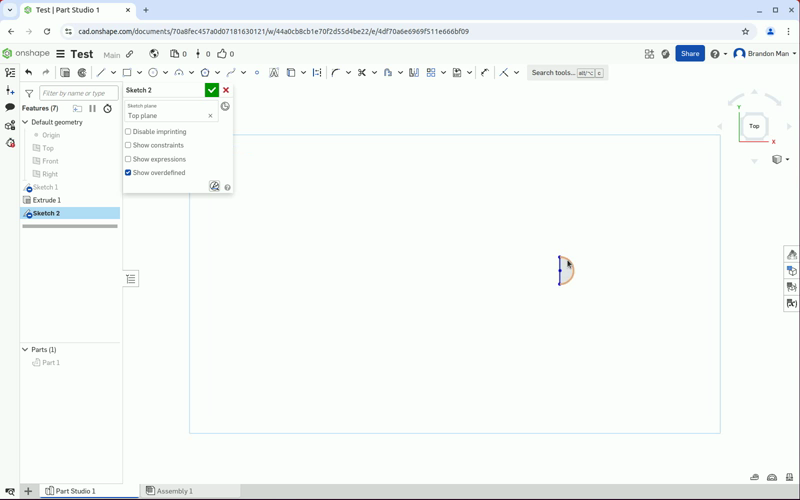
scroll(6)
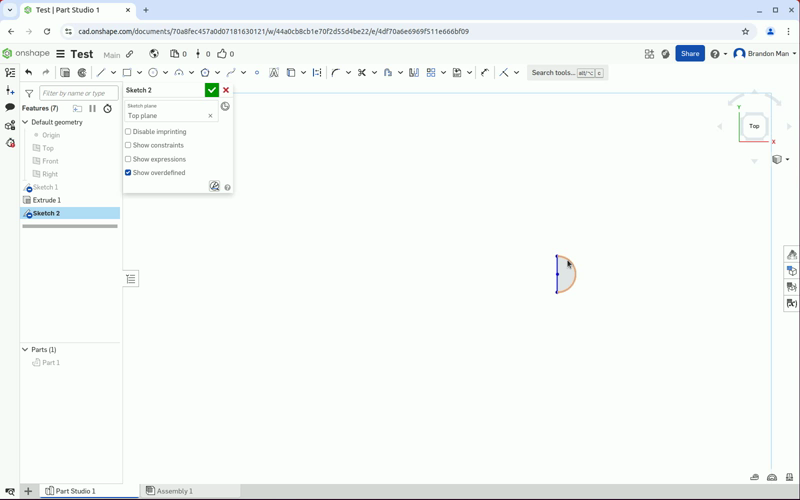
scroll(6)
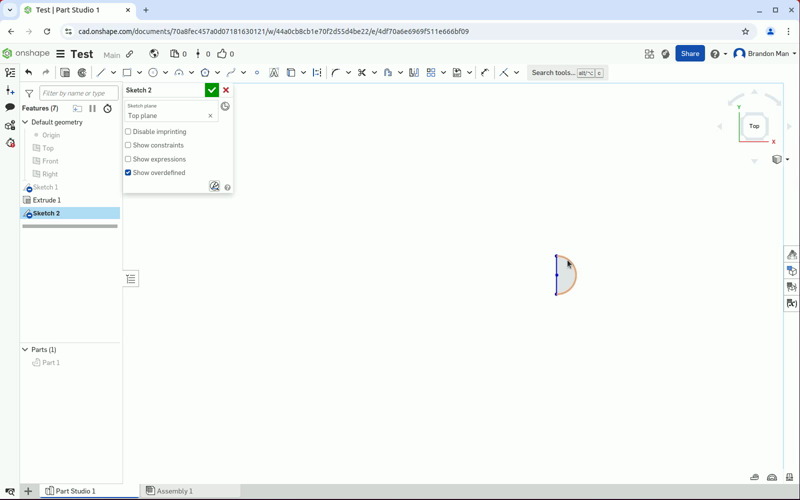
scroll(6)
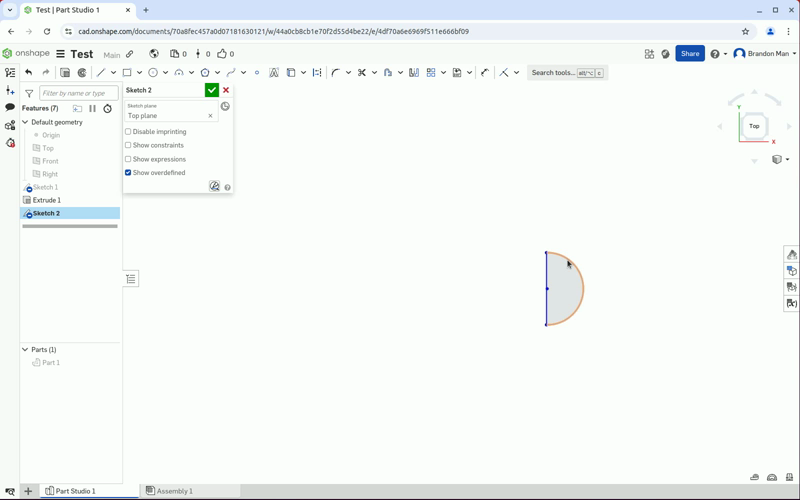
scroll(6)
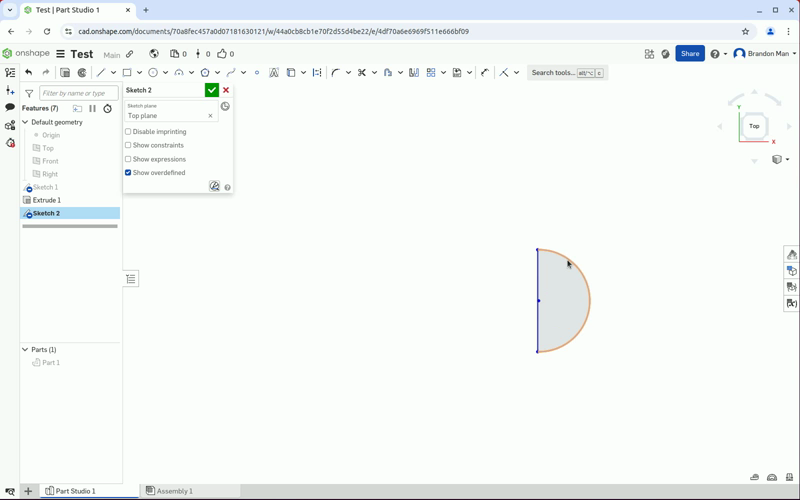
scroll(6)
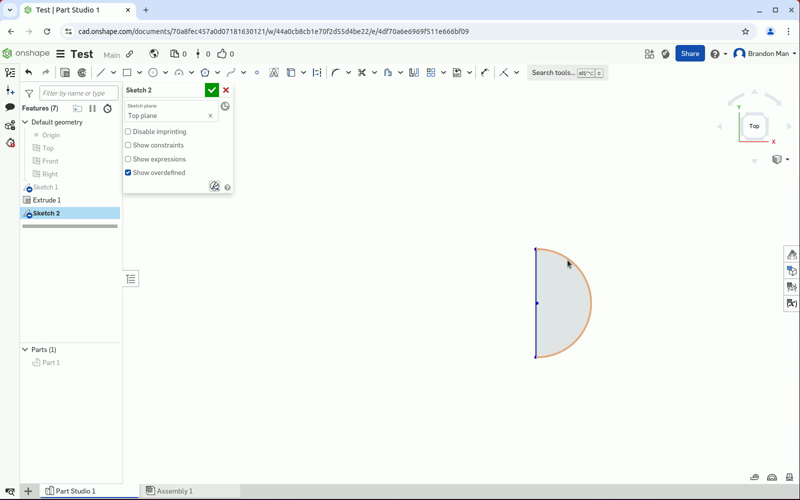
scroll(6)
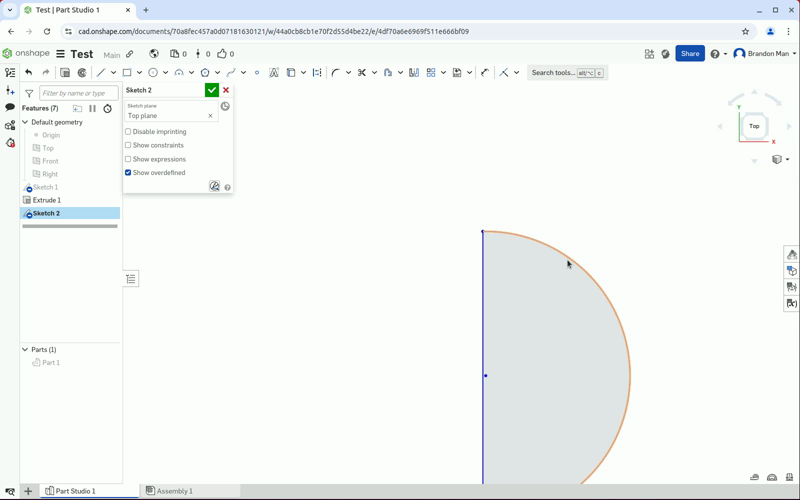
click(567, 259)
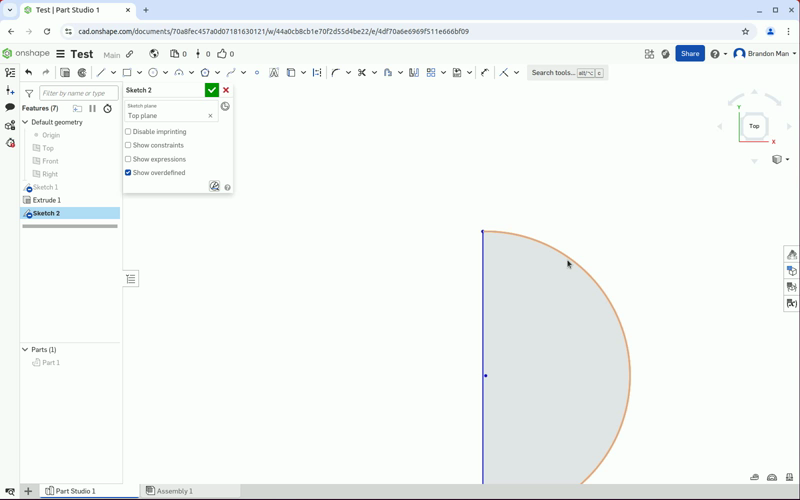
scroll(-6)
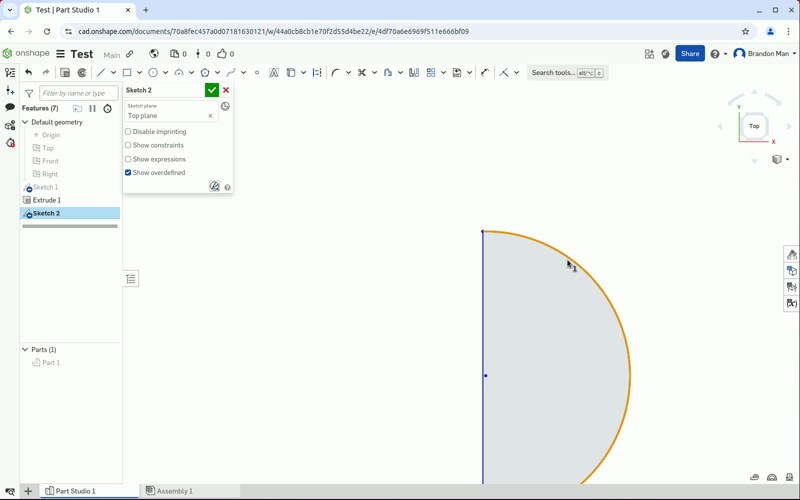
scroll(-6)
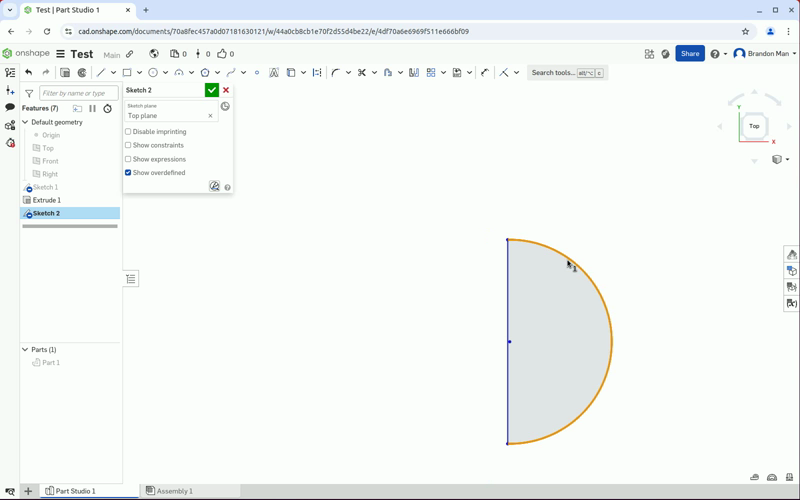
scroll(-6)
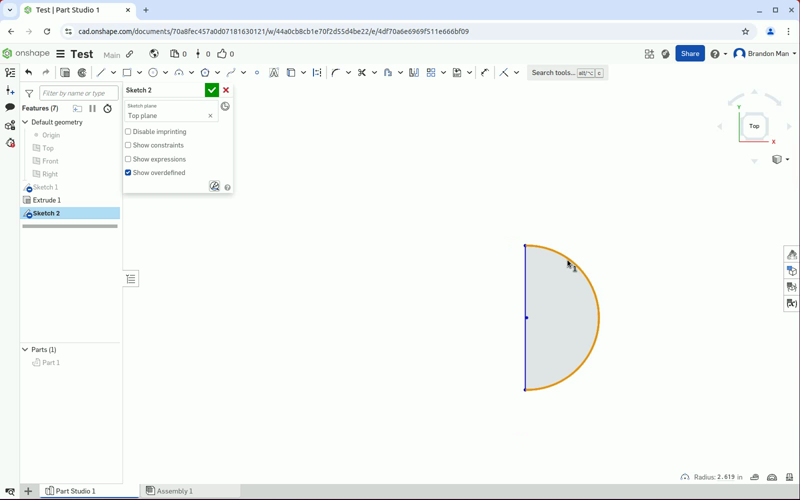
scroll(-6)
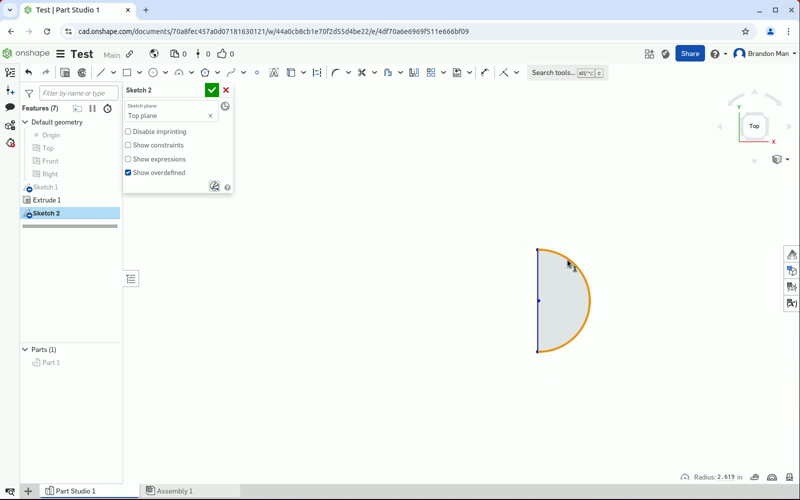
scroll(-6)
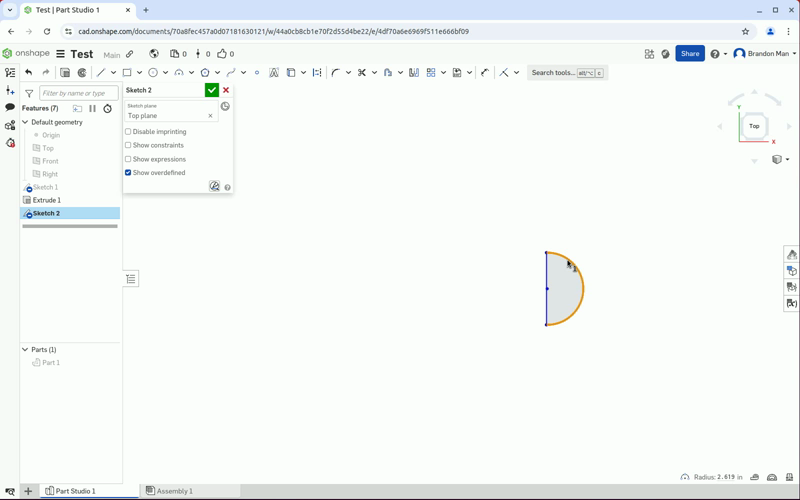
scroll(-6)
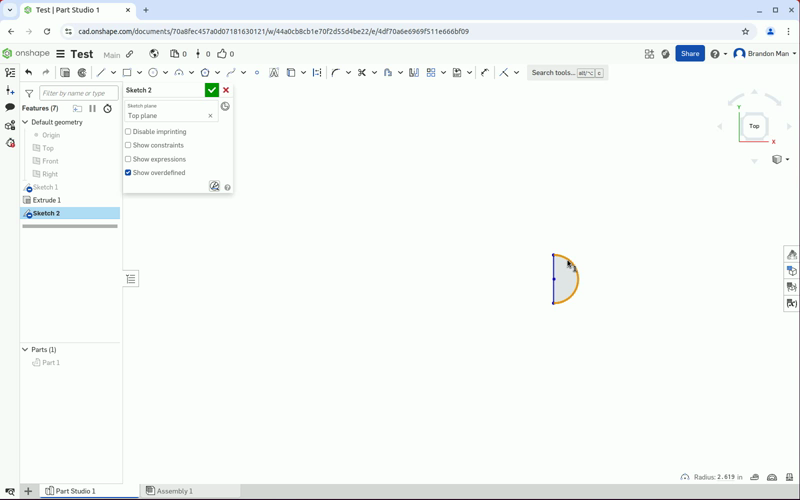
scroll(-6)
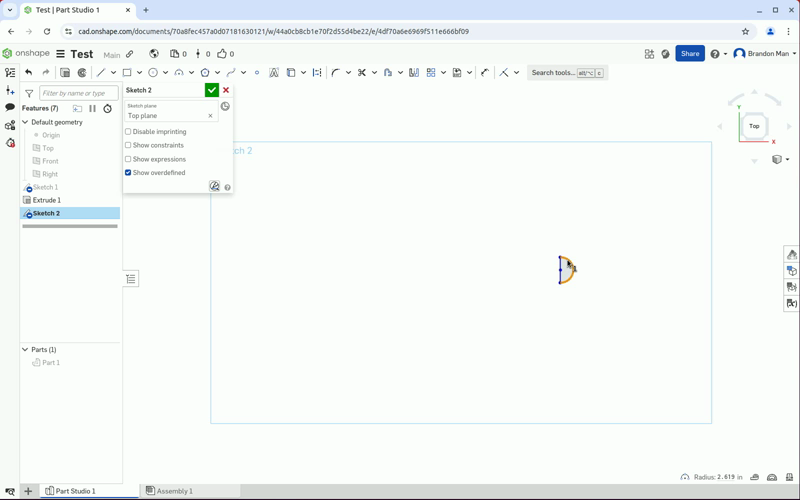
mouse_move(73, 352)
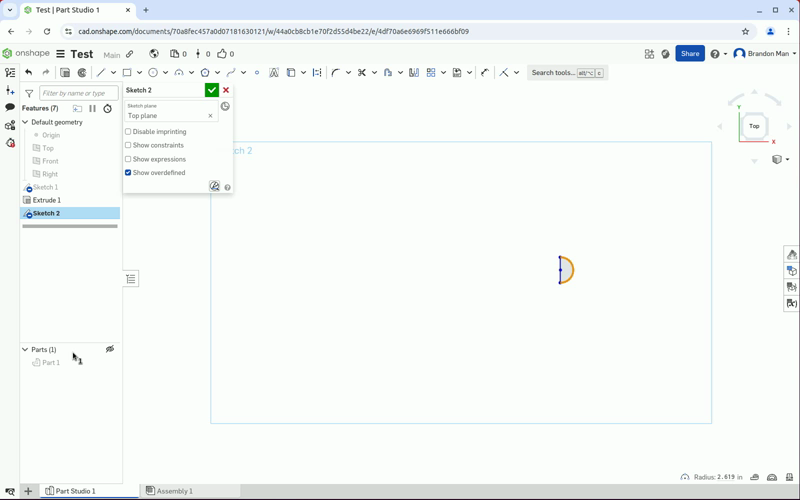
key(shift+y)
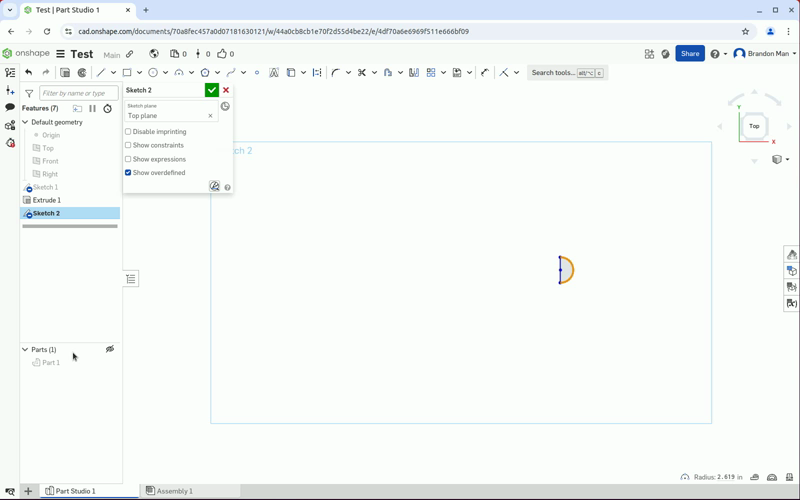
key(shift+e)
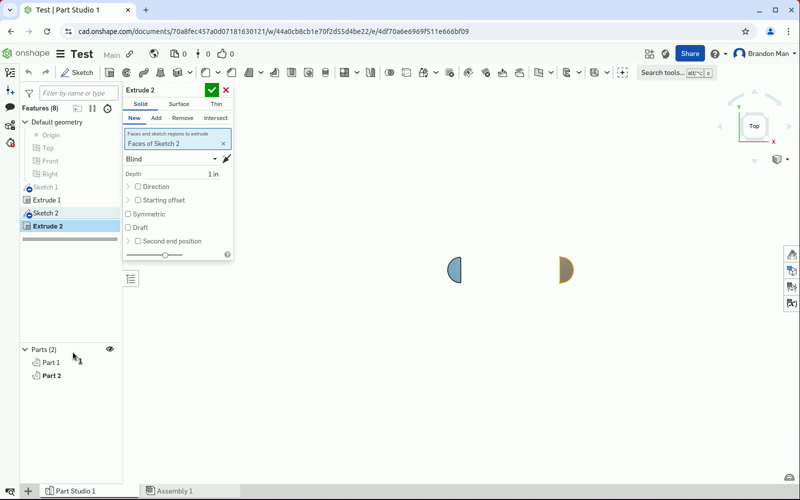
mouse_move(143, 106)
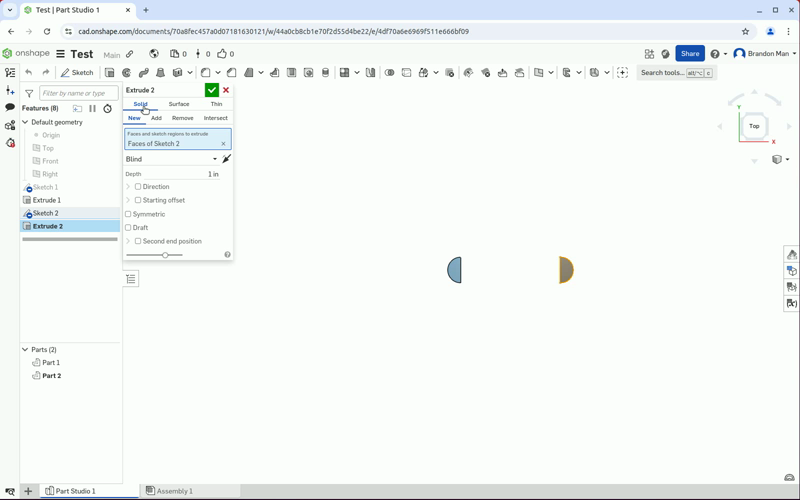
click(143, 106)
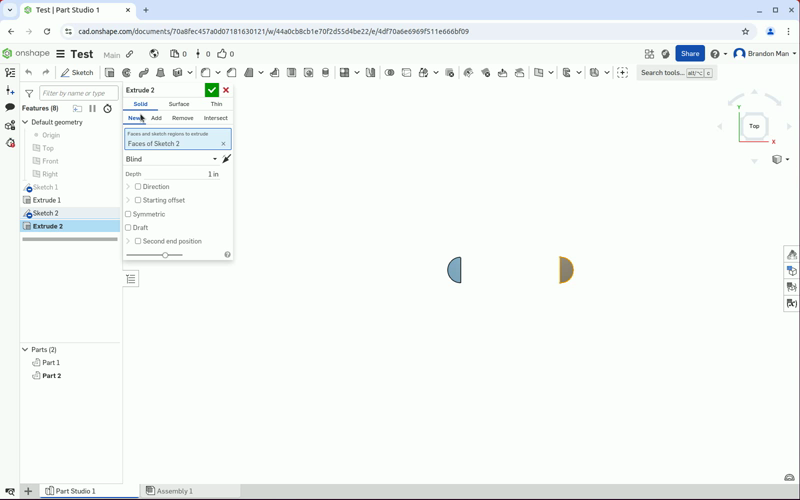
mouse_move(137, 120)
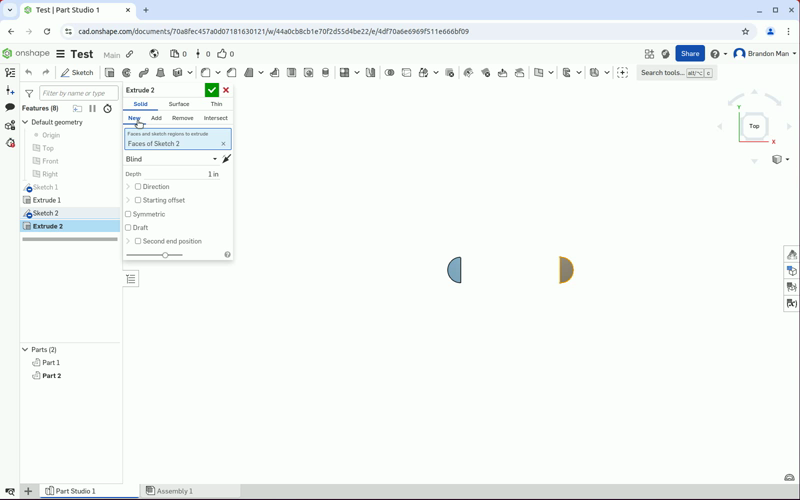
click(137, 120)
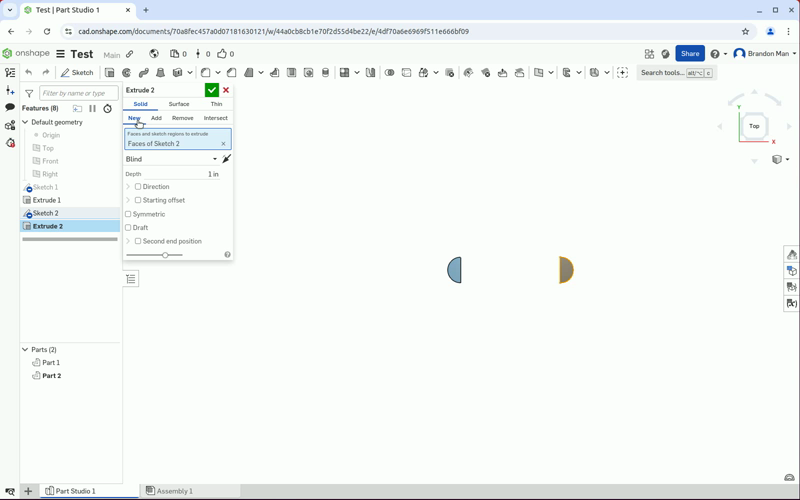
key(tab, 4)
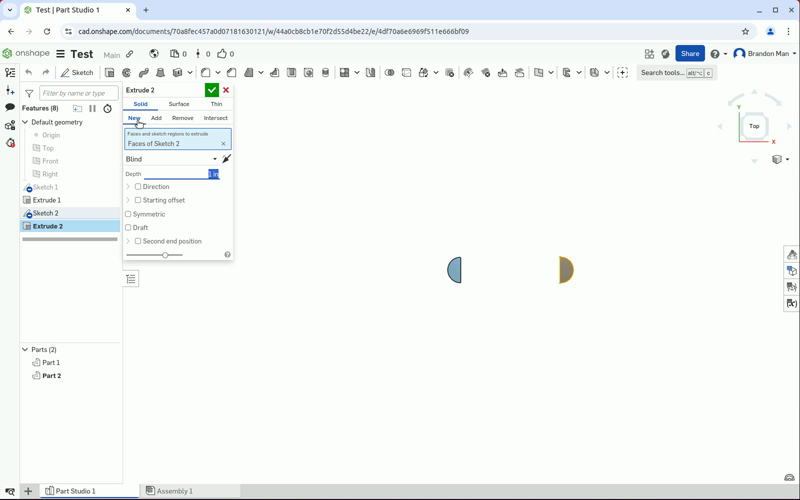
text(2.648)
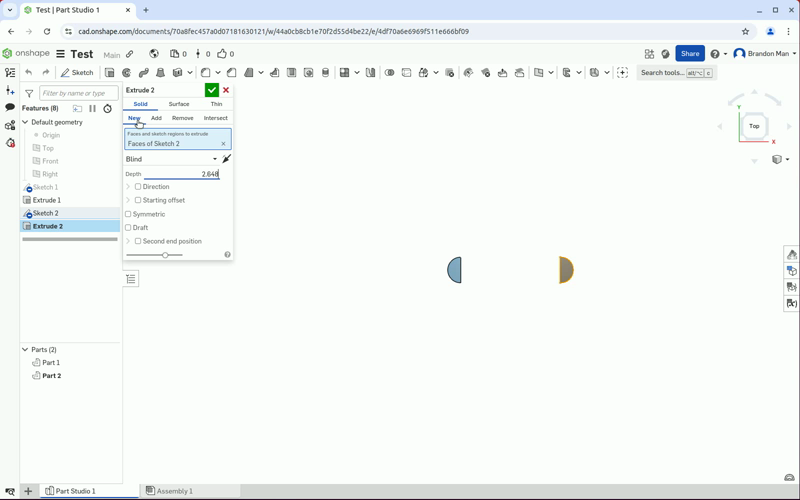
key(enter)
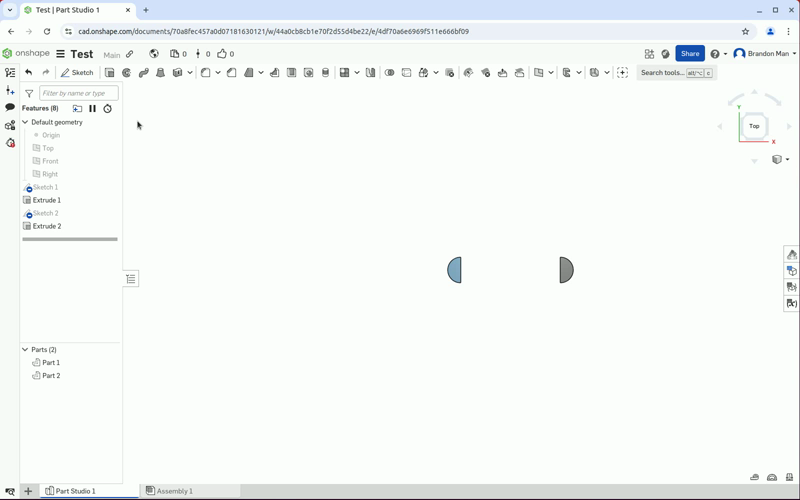
key(shift+h)
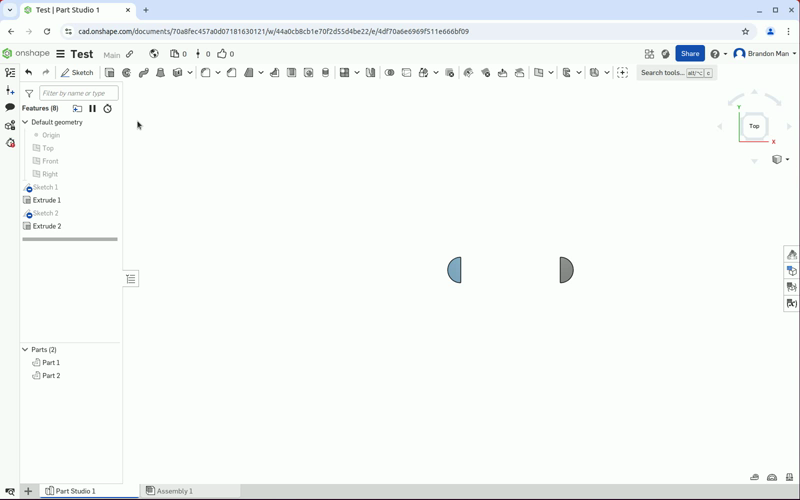
key(shift+h)
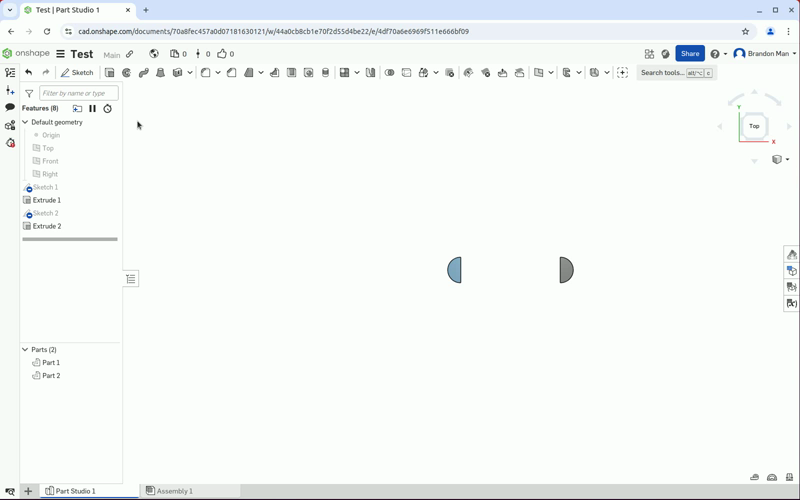
mouse_move(73, 189)
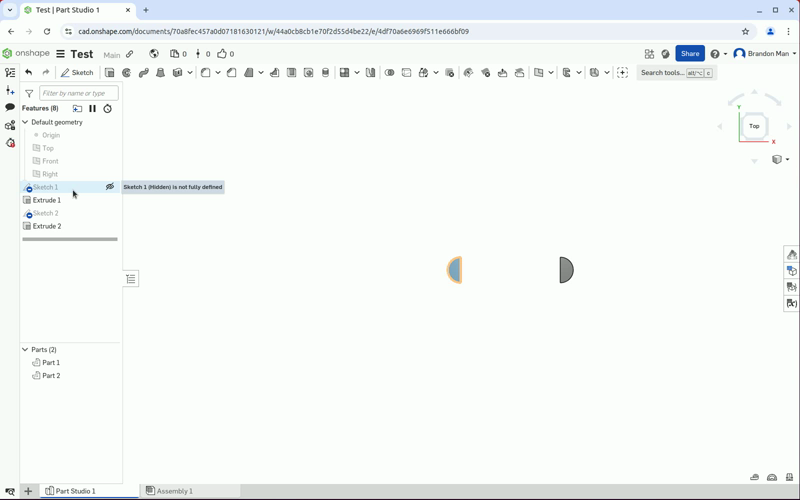
click(73, 189)
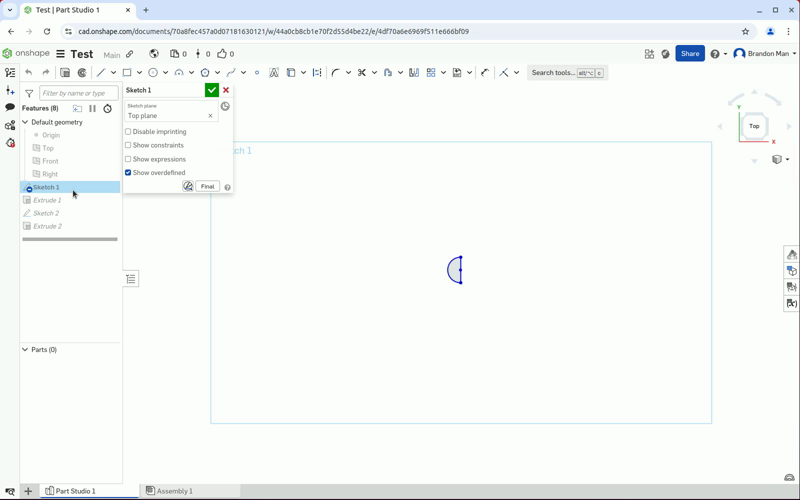
mouse_move(229, 92)
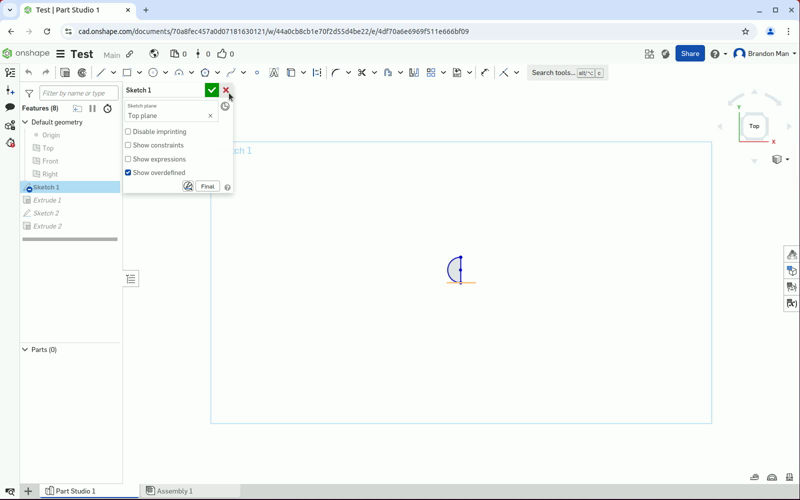
click(229, 92)
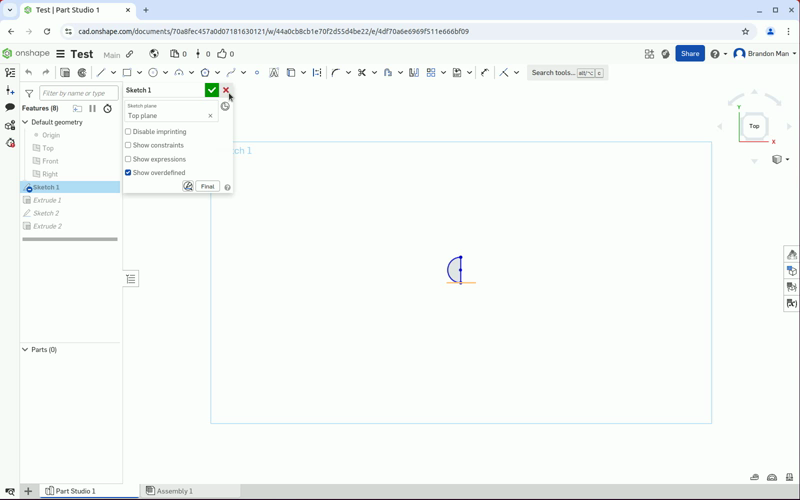
key(shift+s)
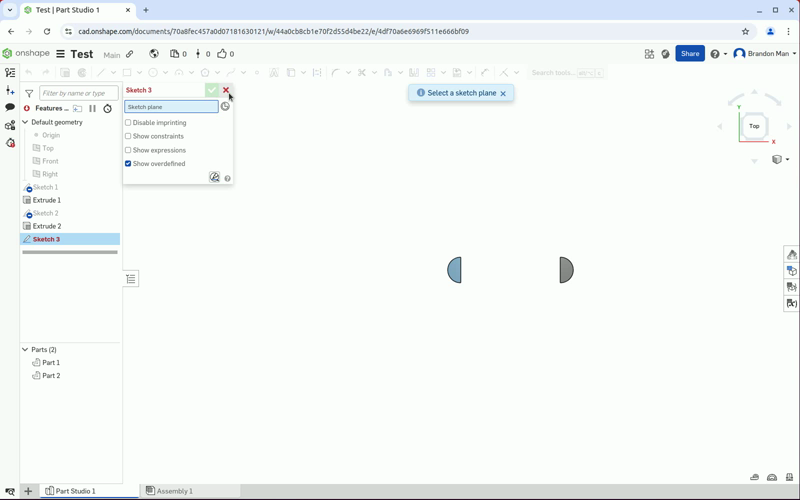
mouse_move(73, 150)
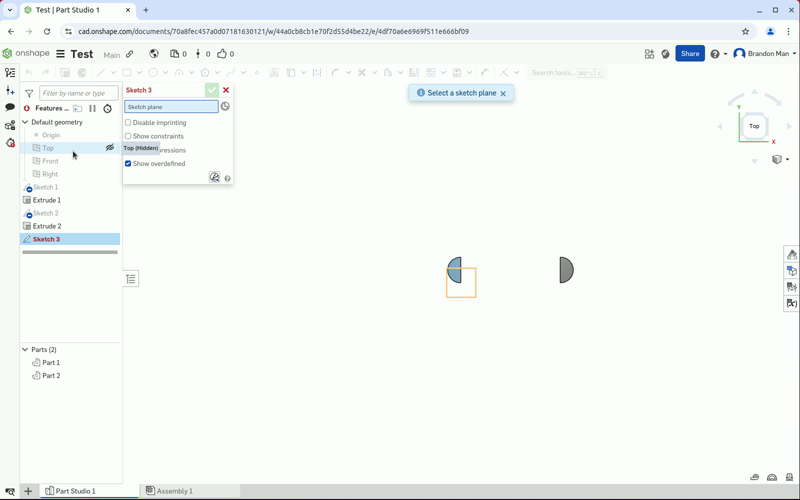
click(73, 150)
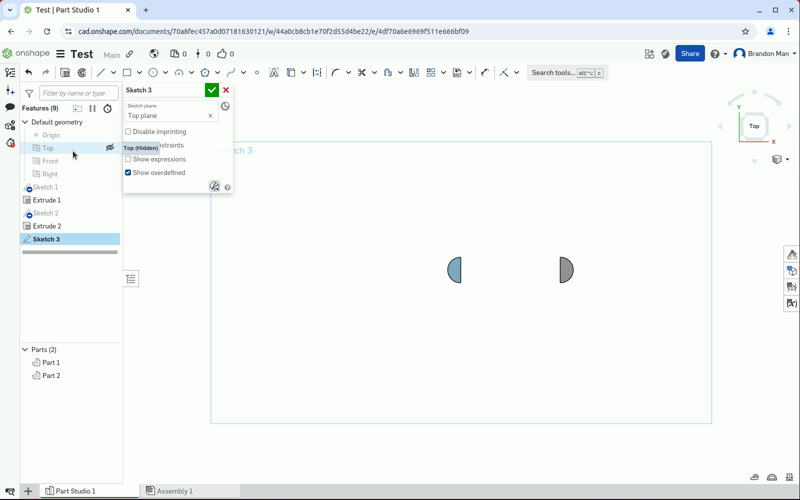
mouse_move(73, 352)
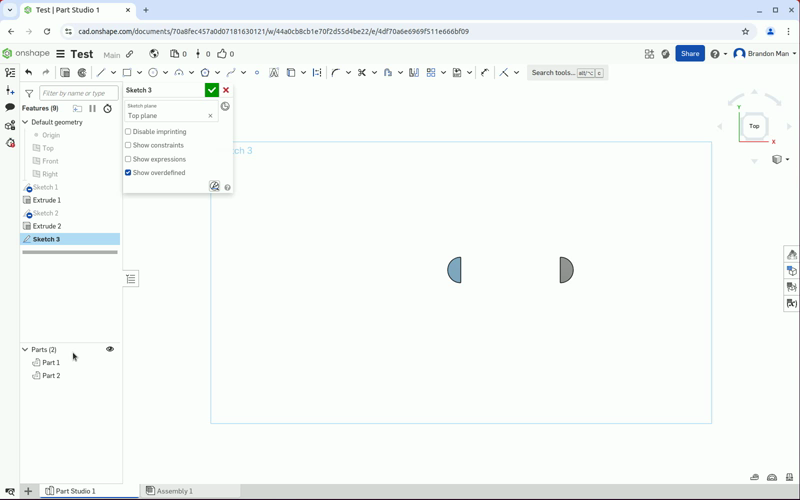
key(y)
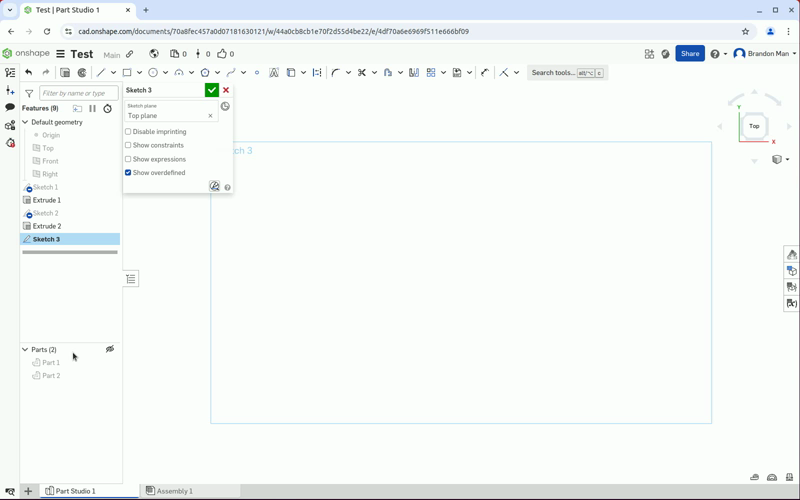
key(l)
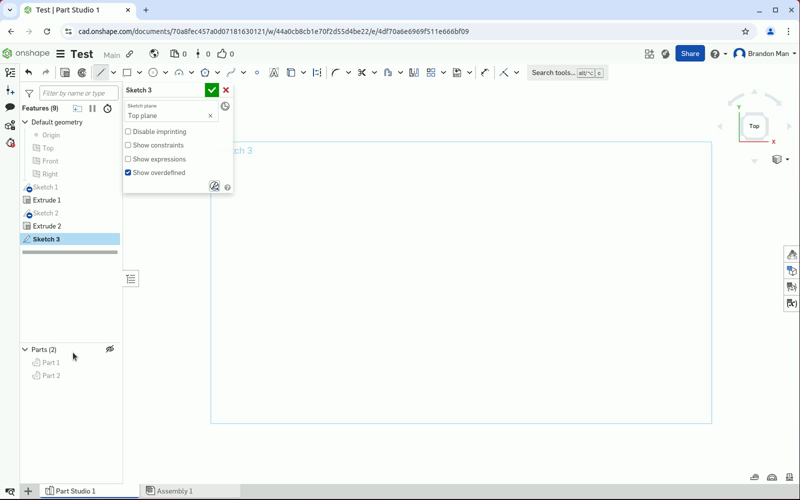
key_down(shift)
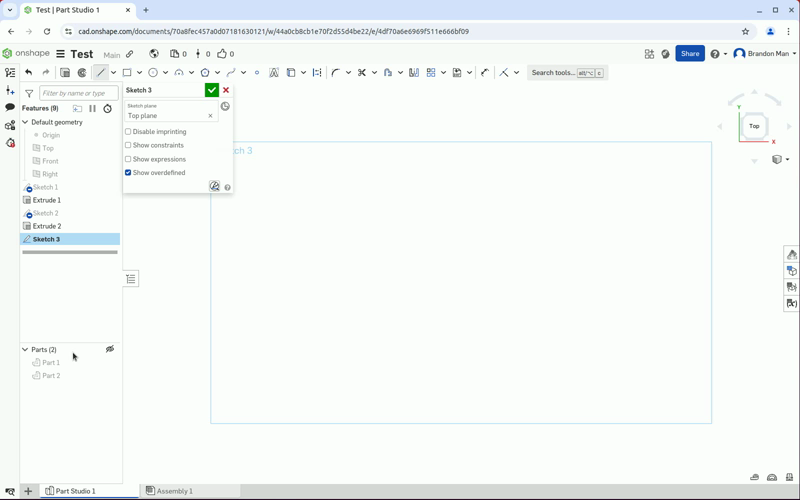
mouse_move(460, 282)
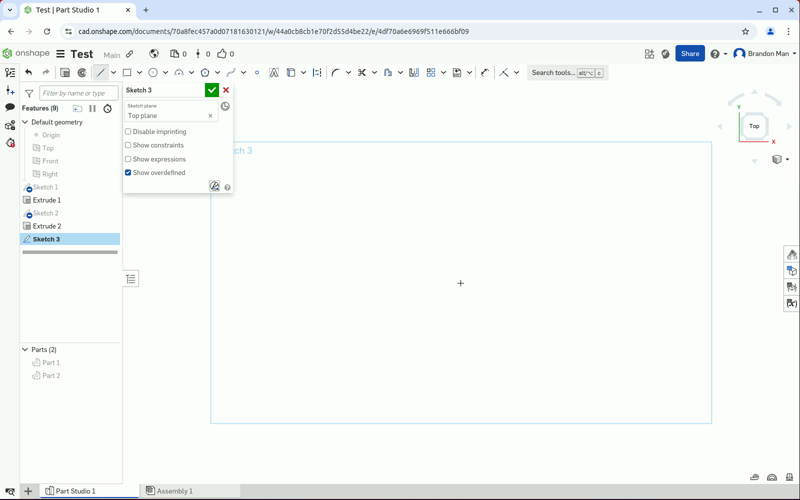
click(460, 282)
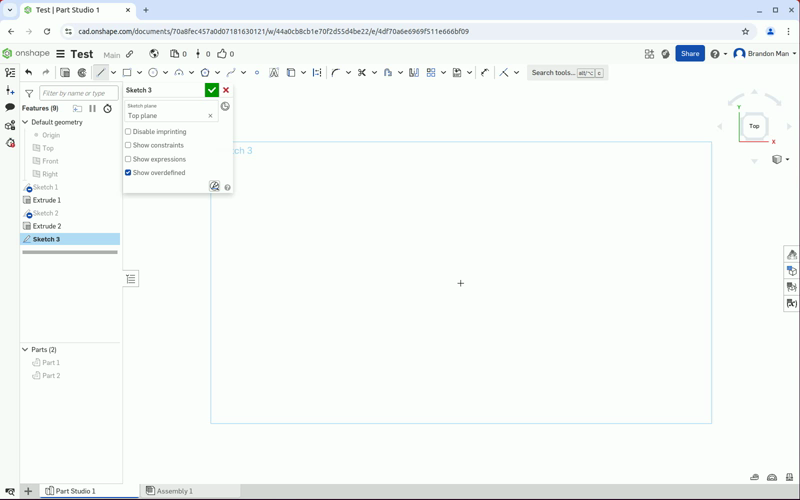
key_up(shift)
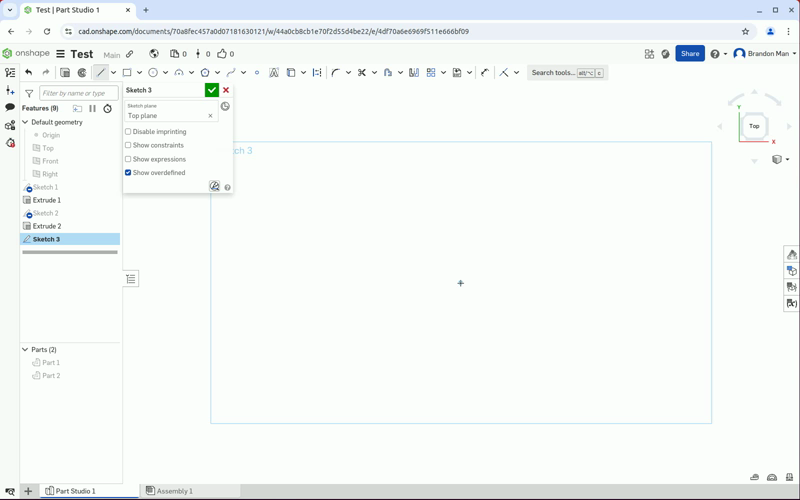
key_down(shift)
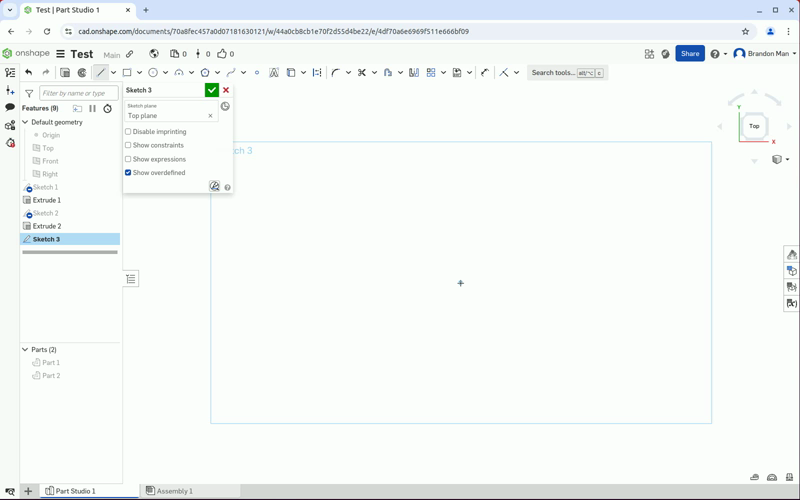
mouse_move(560, 282)
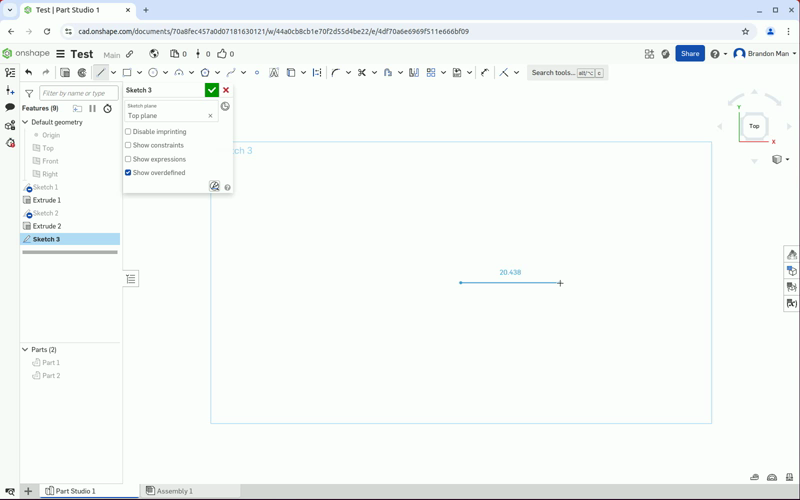
click(560, 282)
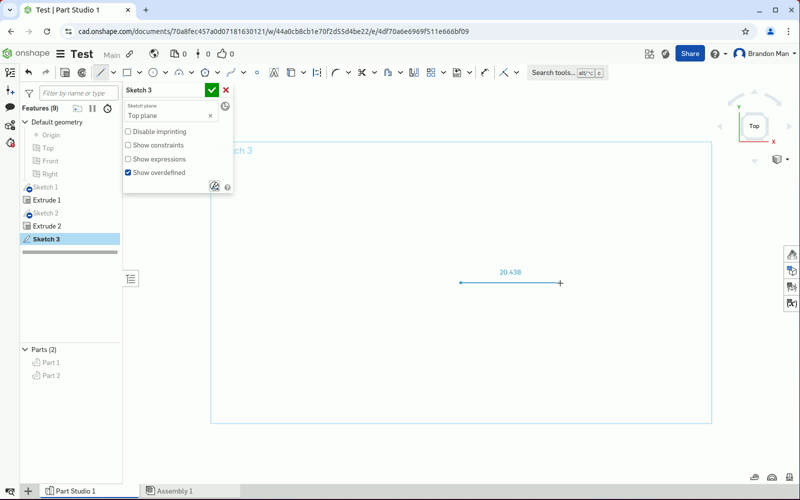
key_up(shift)
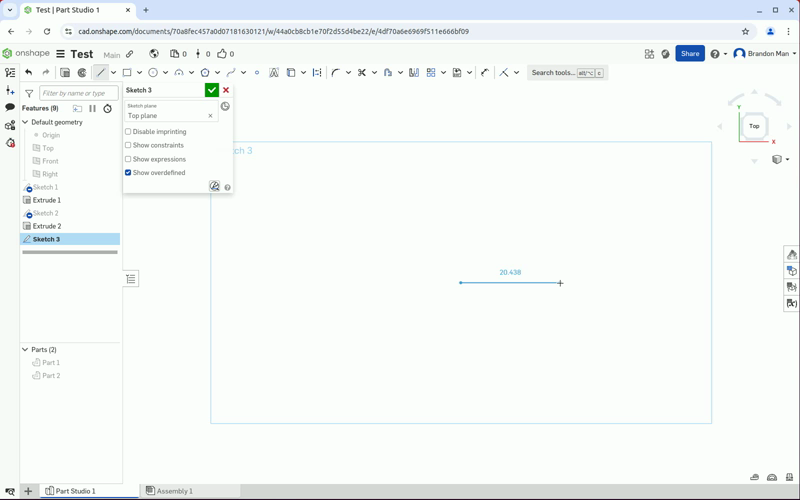
key_down(shift)
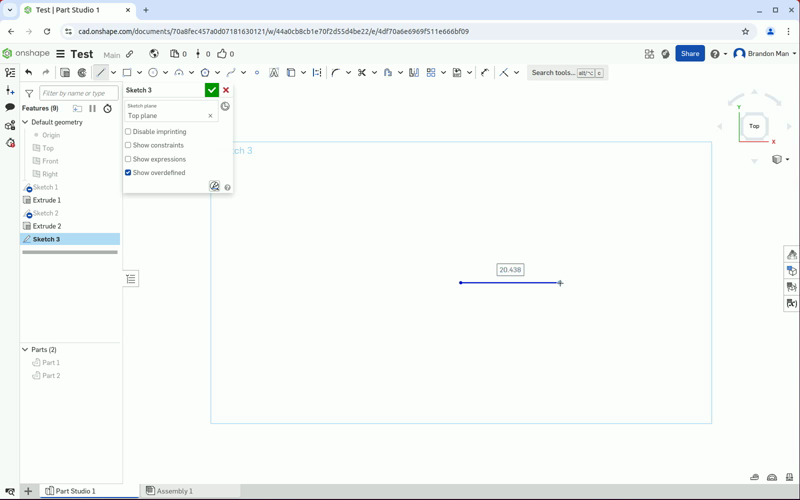
mouse_move(589, 282)
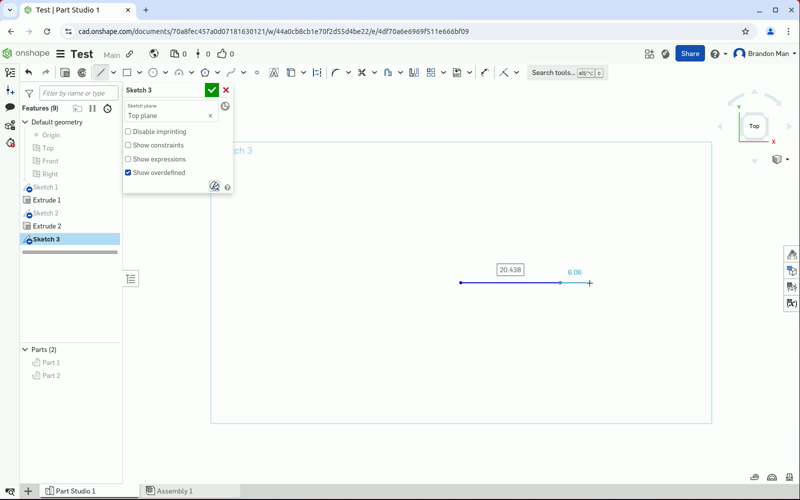
mouse_move(560, 257)
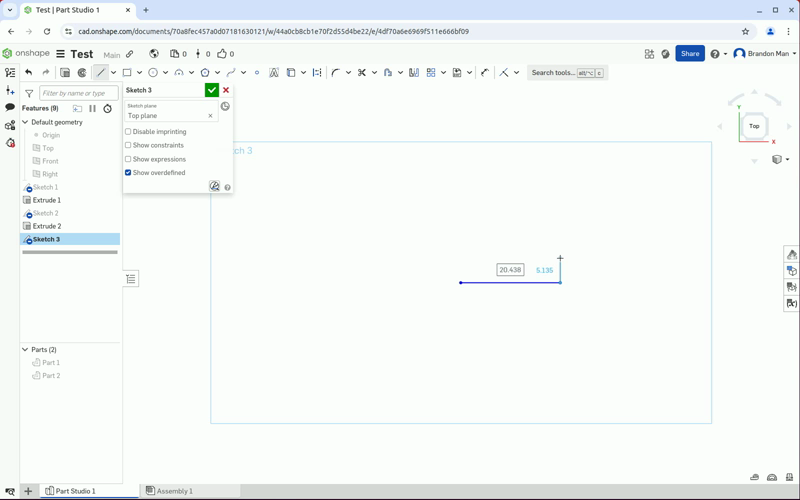
click(560, 257)
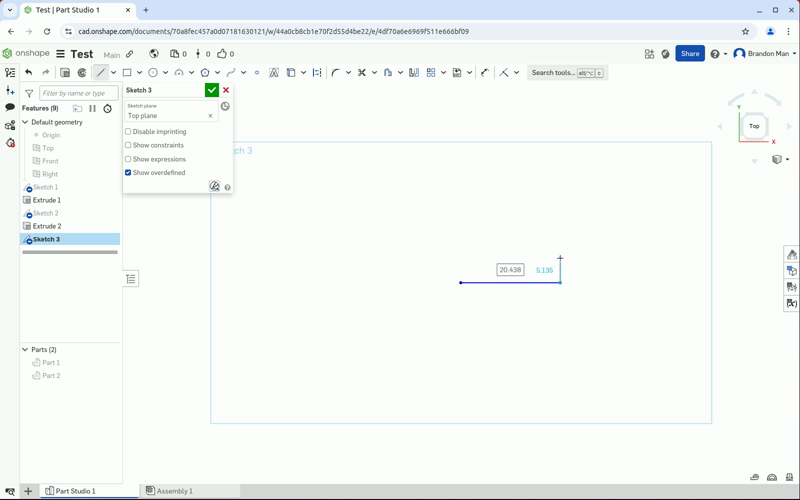
key_up(shift)
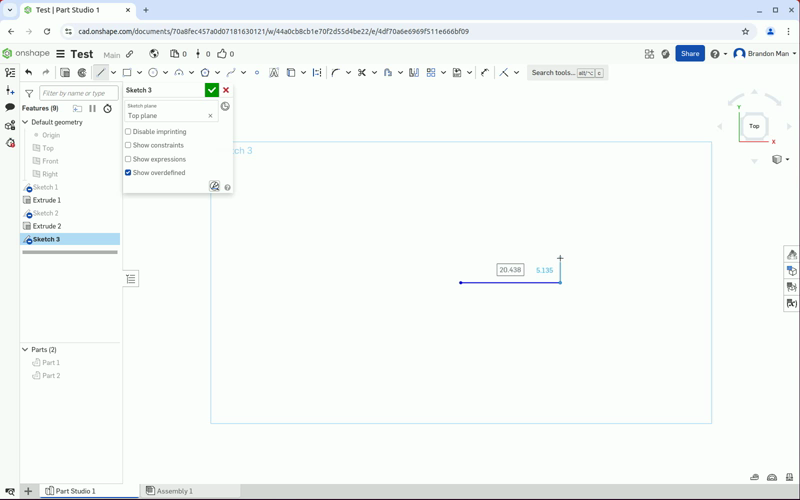
key_down(shift)
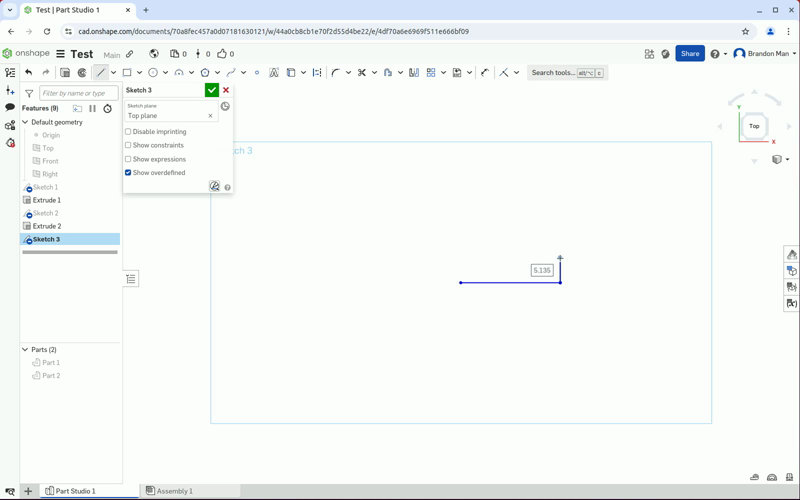
mouse_move(460, 257)
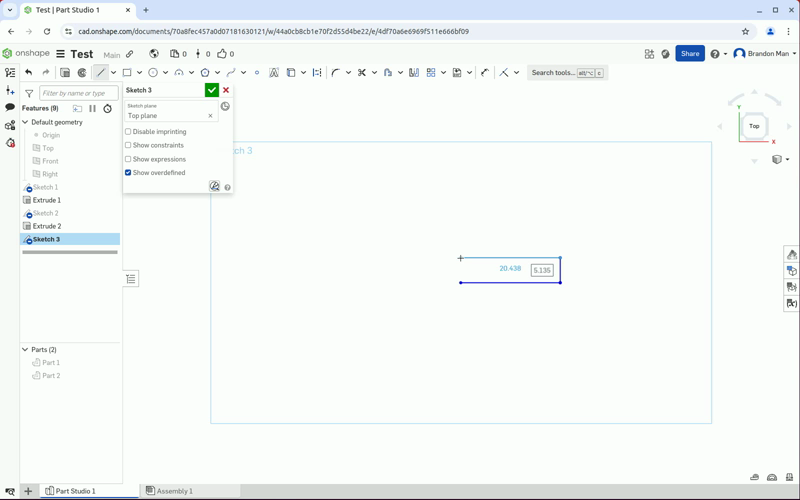
click(460, 257)
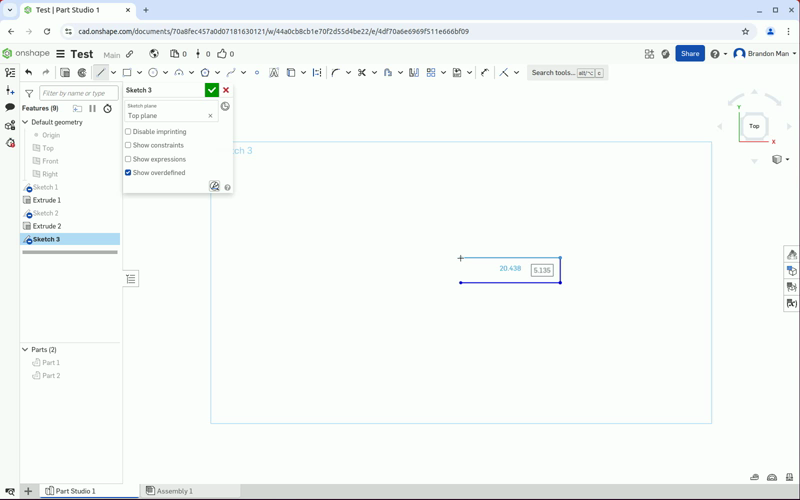
key_up(shift)
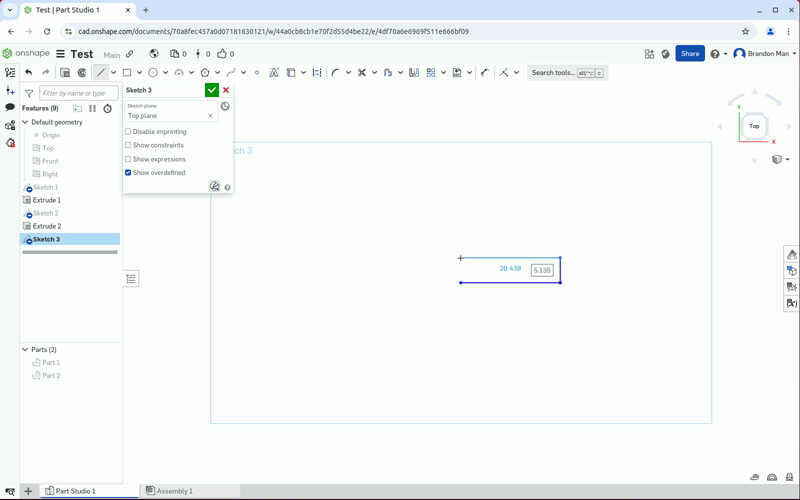
mouse_move(490, 257)
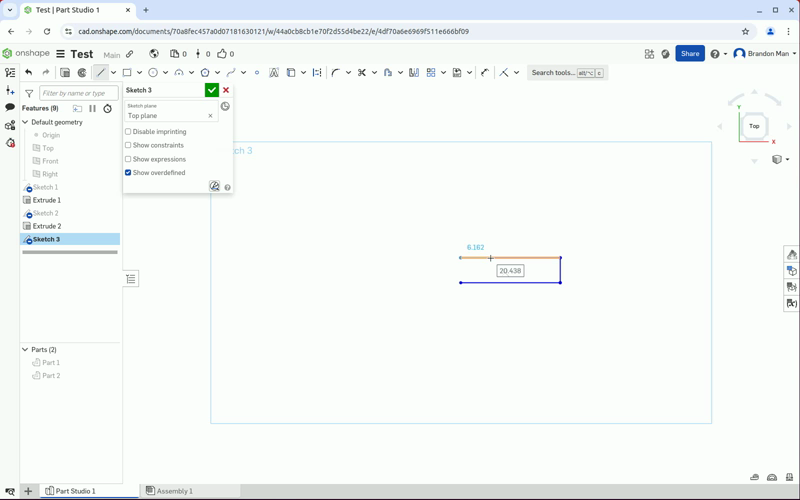
key_down(shift)
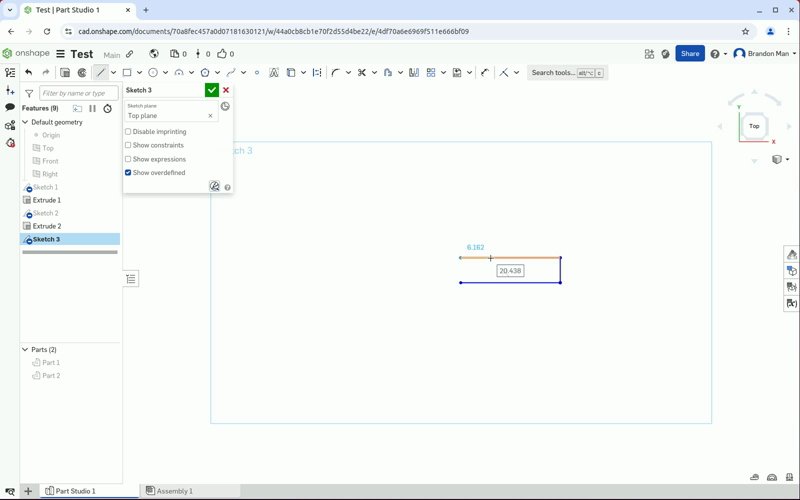
mouse_move(460, 282)
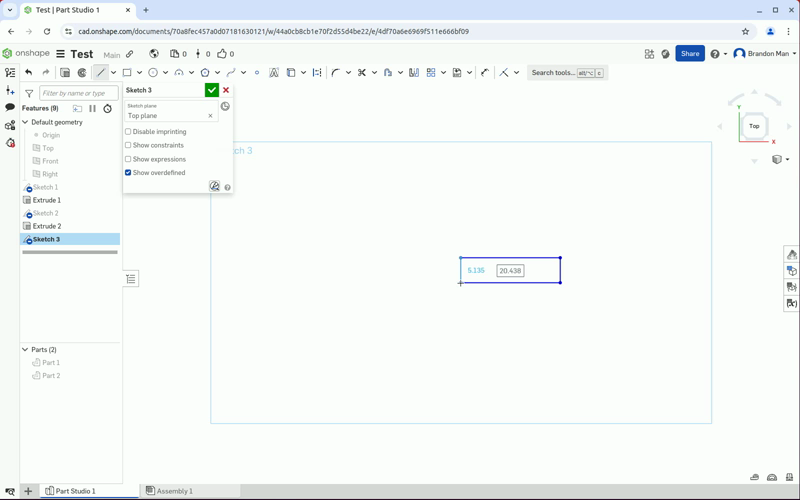
key_up(shift)
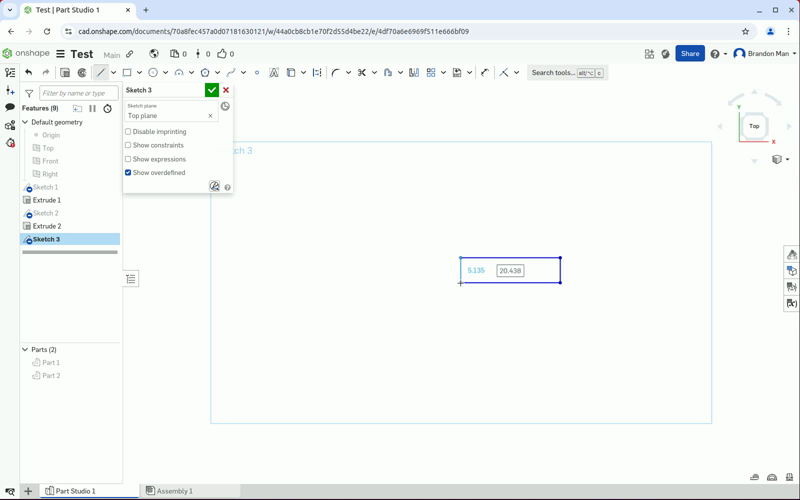
click(460, 282)
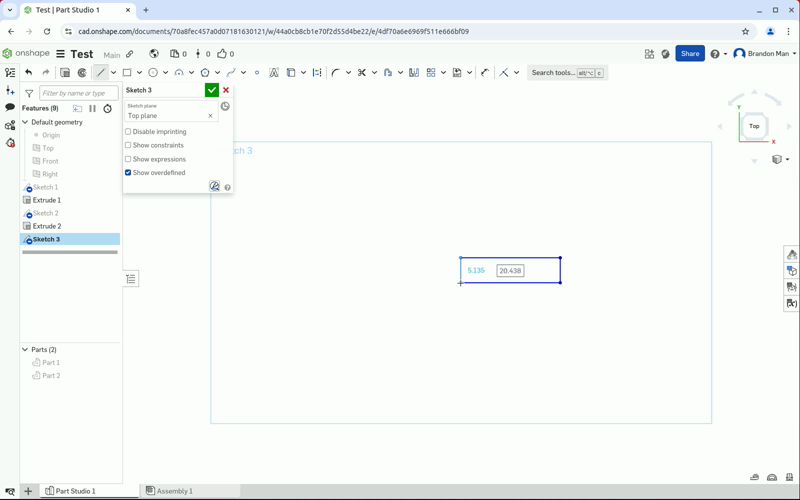
key(esc)
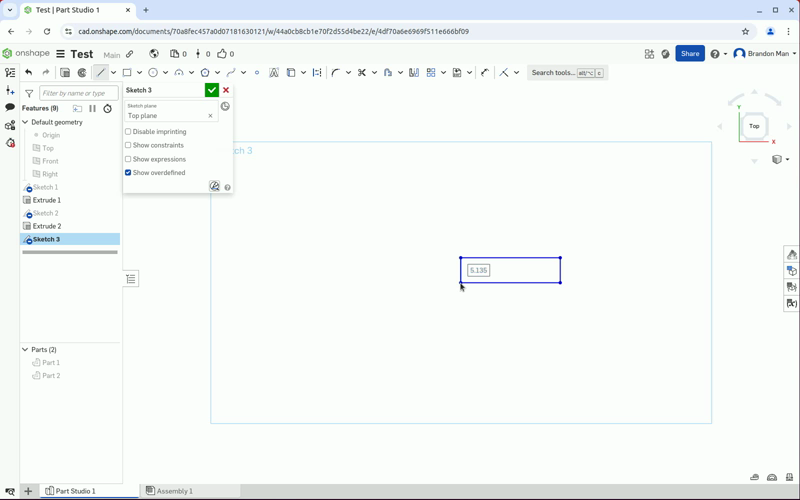
mouse_move(478, 273)
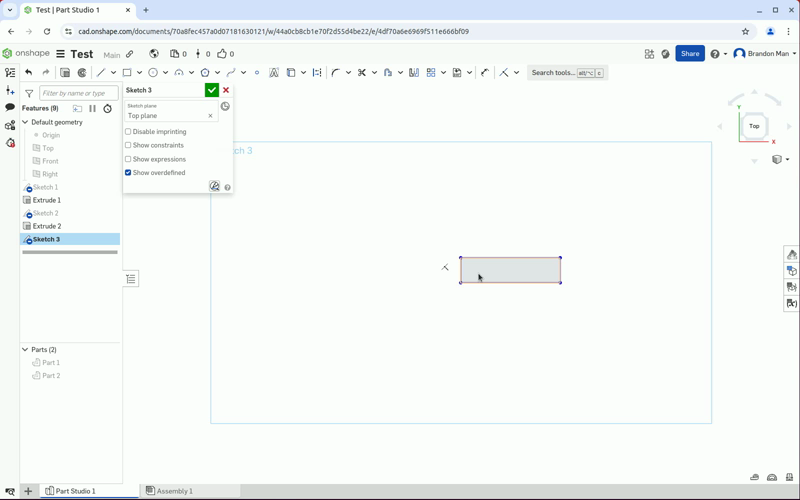
click(478, 273)
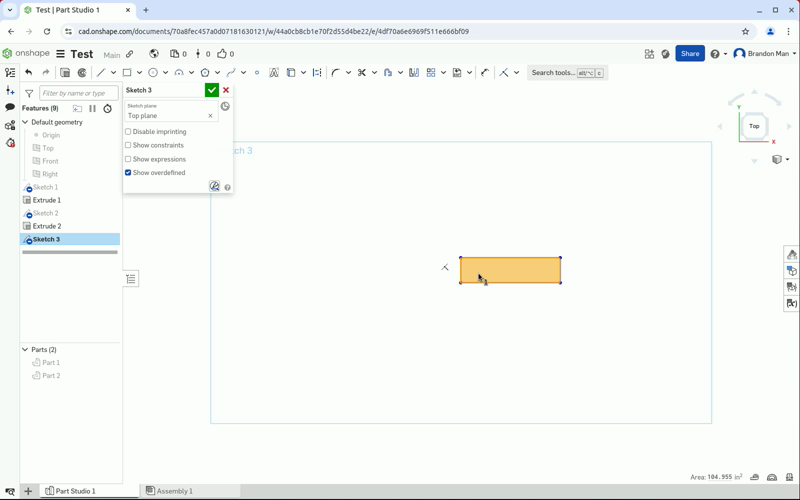
mouse_move(73, 352)
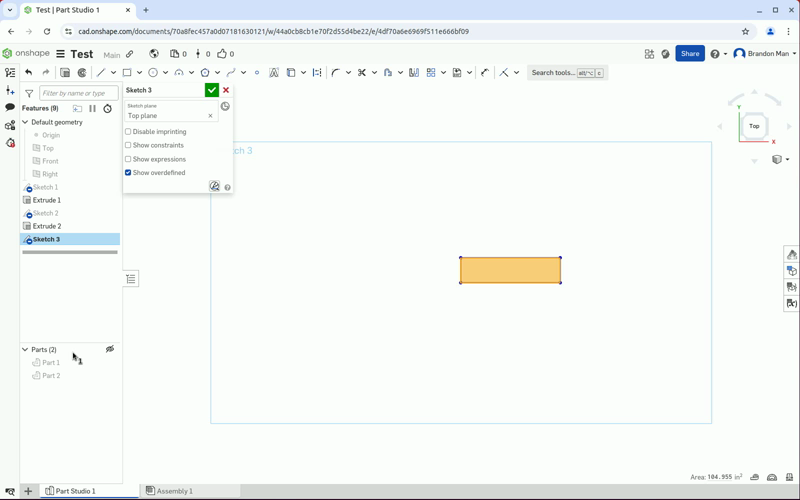
key(shift+y)
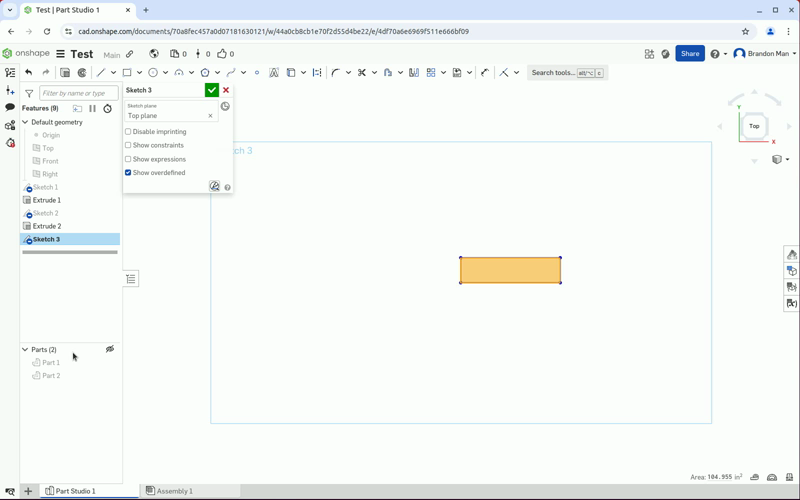
key(shift+e)
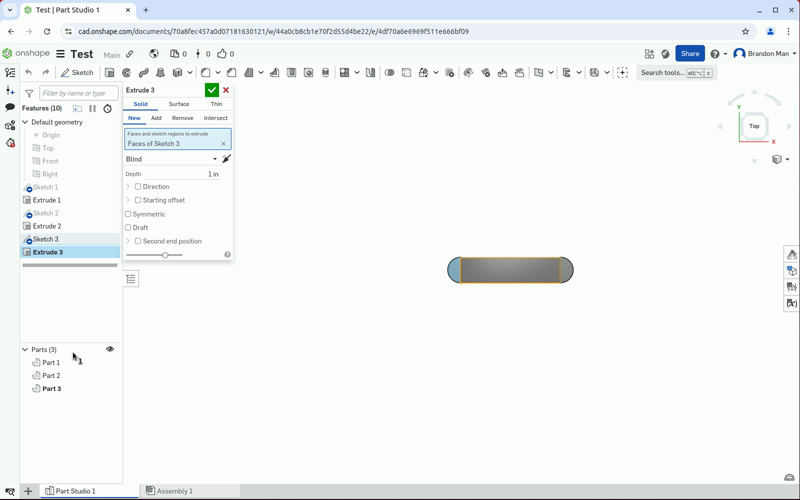
mouse_move(143, 106)
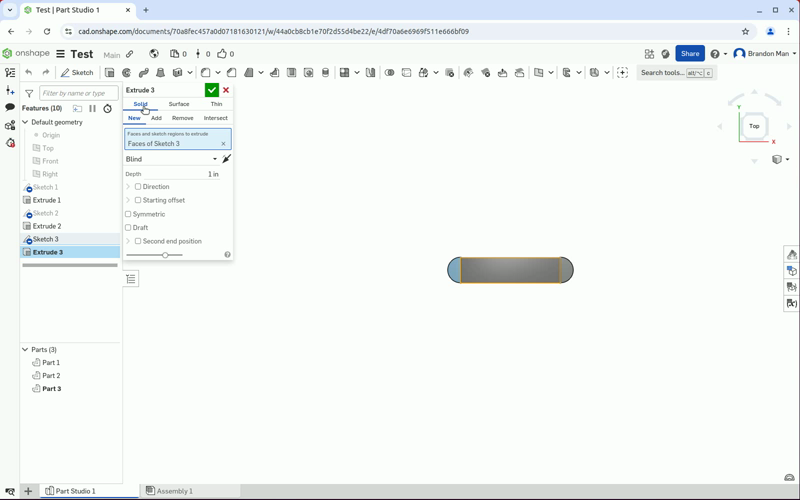
click(143, 106)
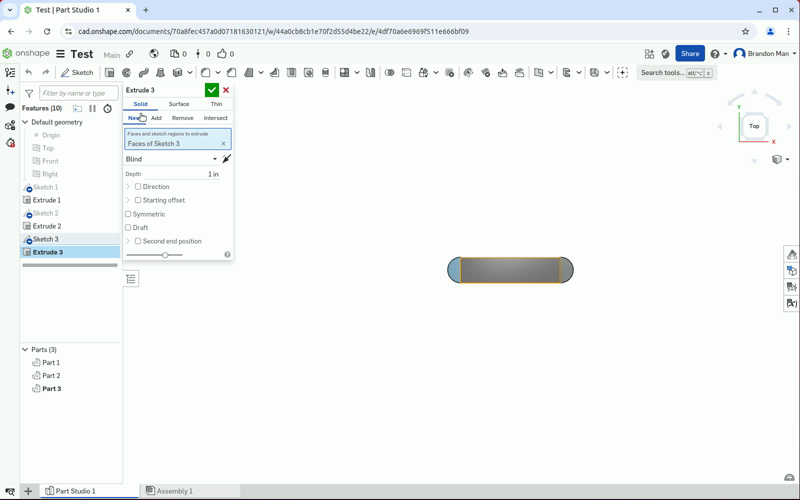
mouse_move(137, 120)
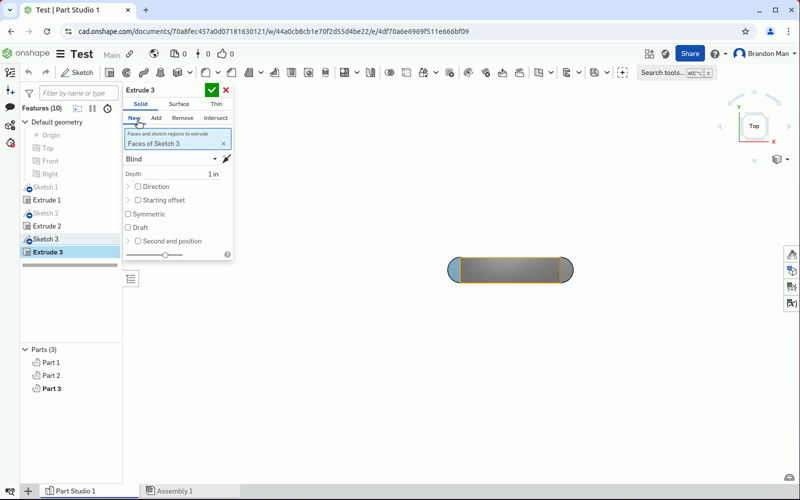
click(137, 120)
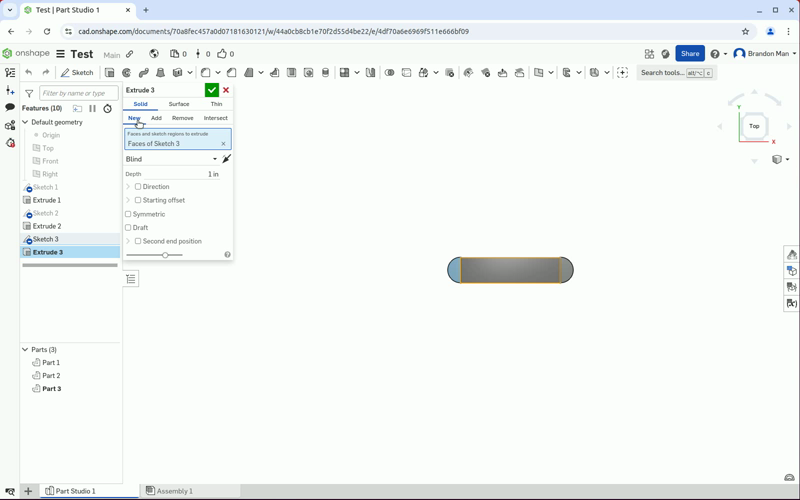
key(tab, 4)
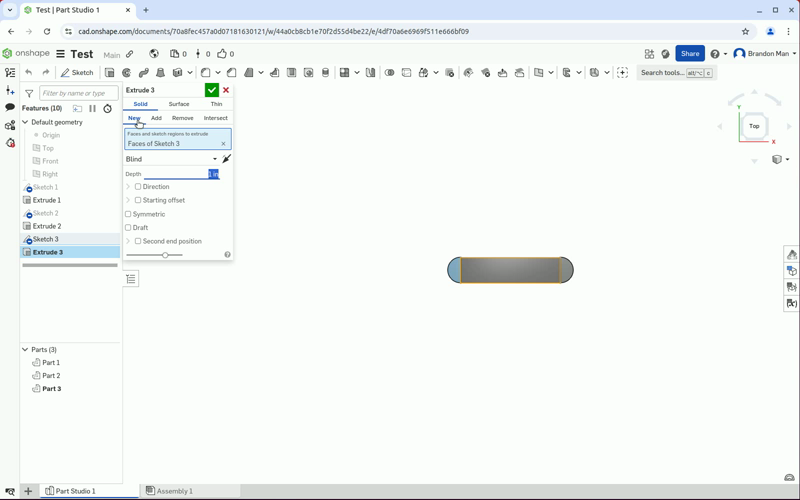
text(2.648)
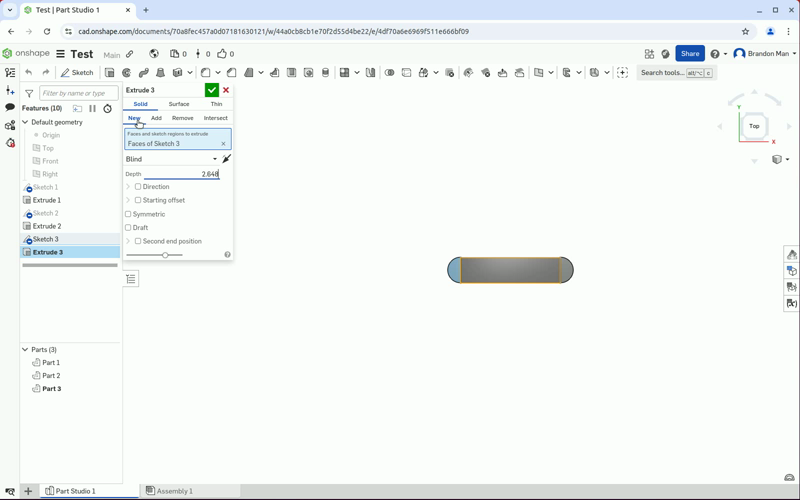
key(enter)
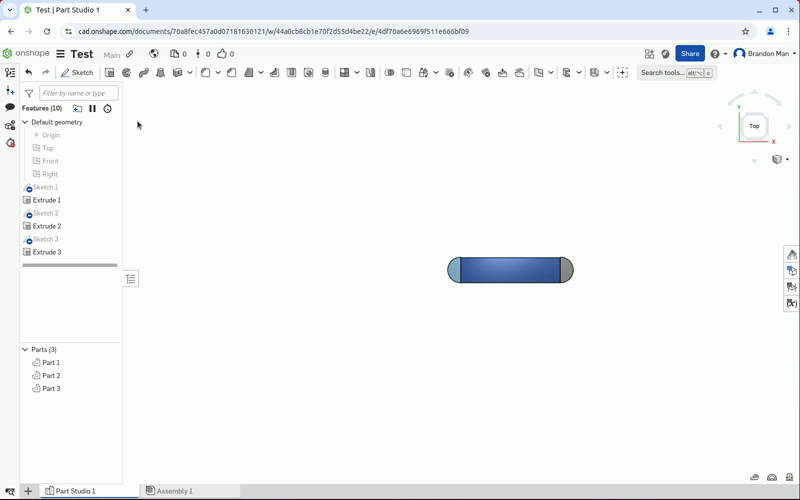
key(shift+h)
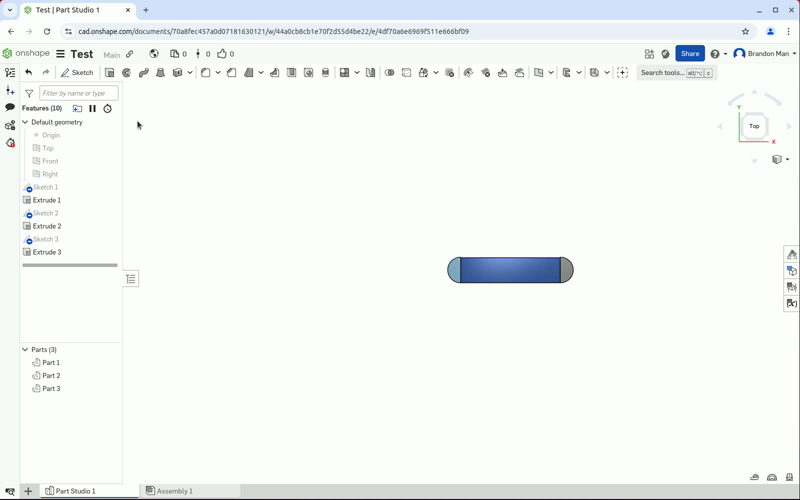
key(shift+h)
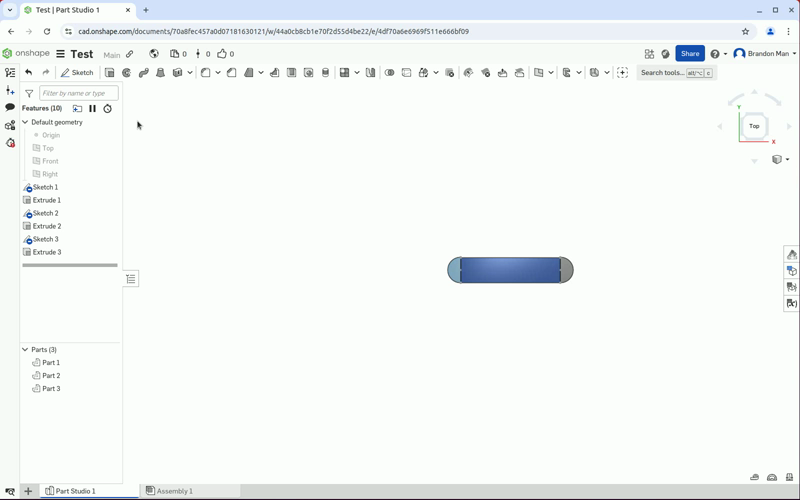
key(shift+7)
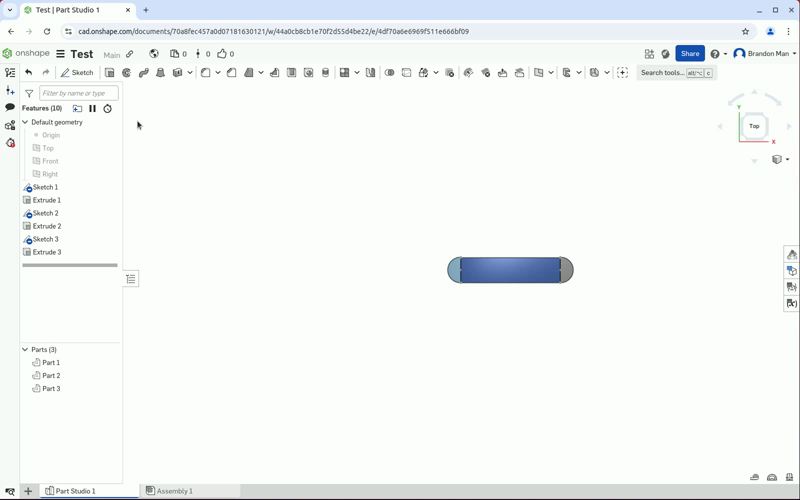
key(up, 3)
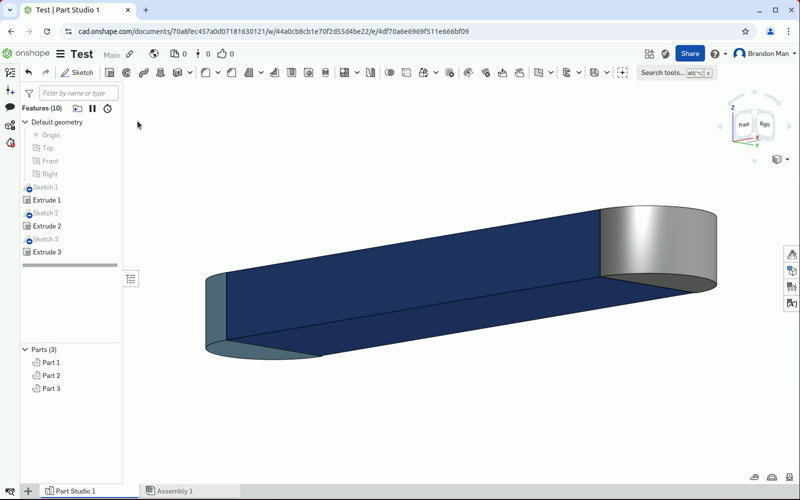
key(left, 3)
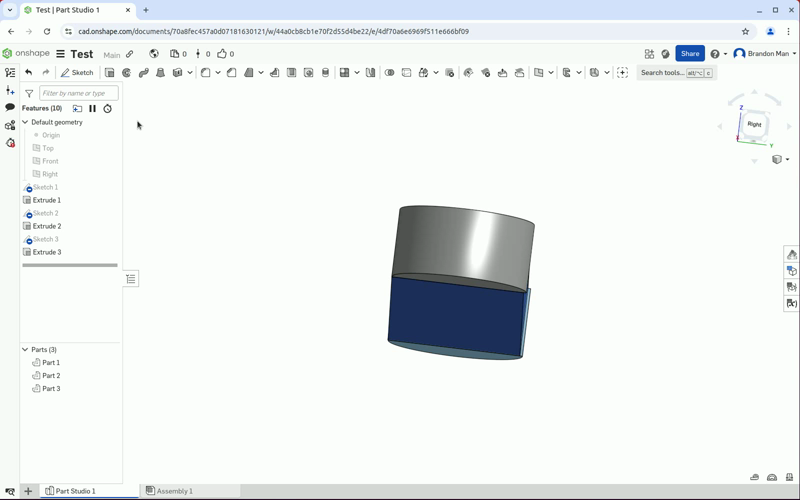
key(right, 3)
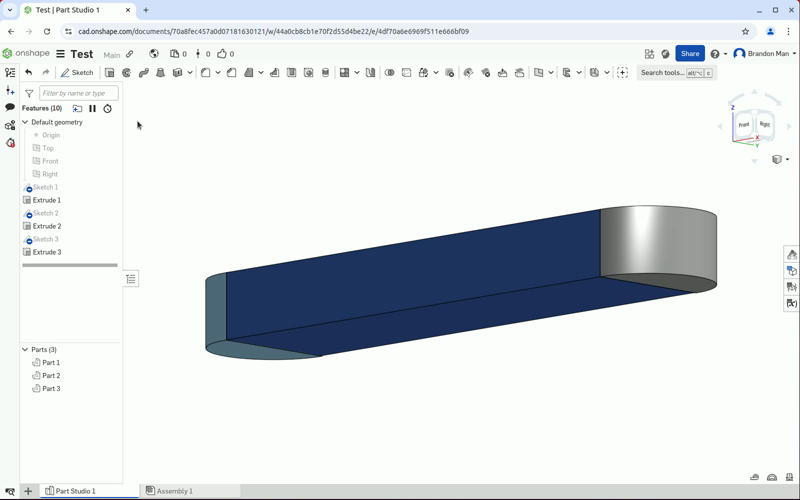
key(down, 3)
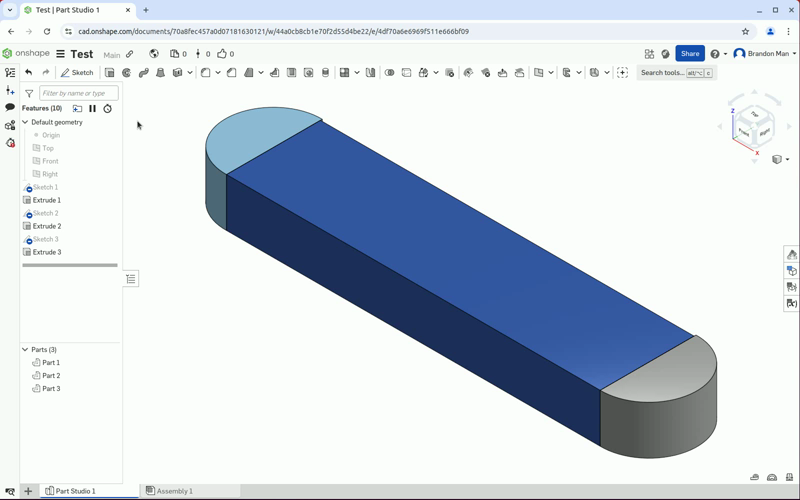
mouse_move(73, 189)
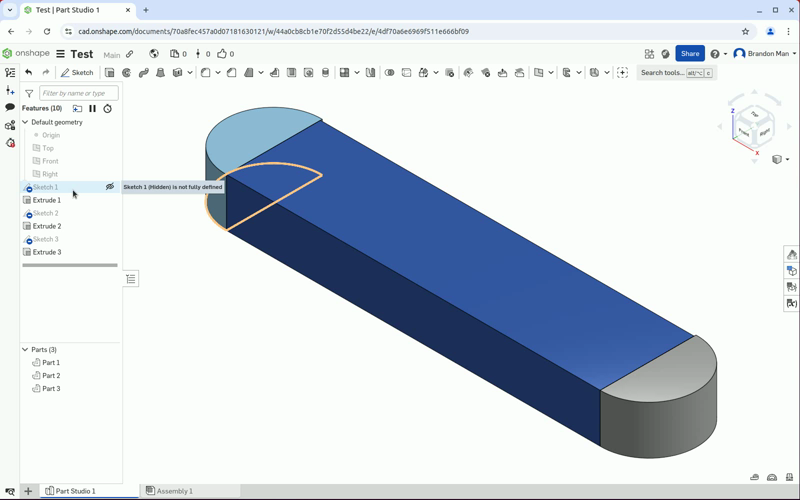
click(73, 189)